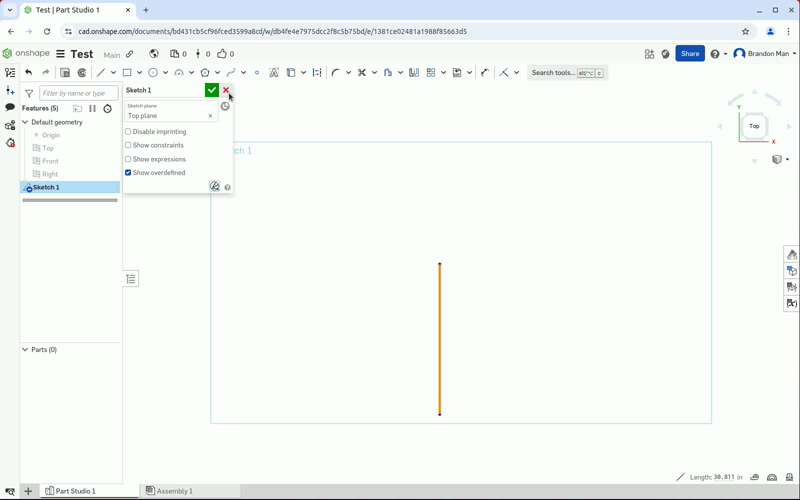
key(shift+h)
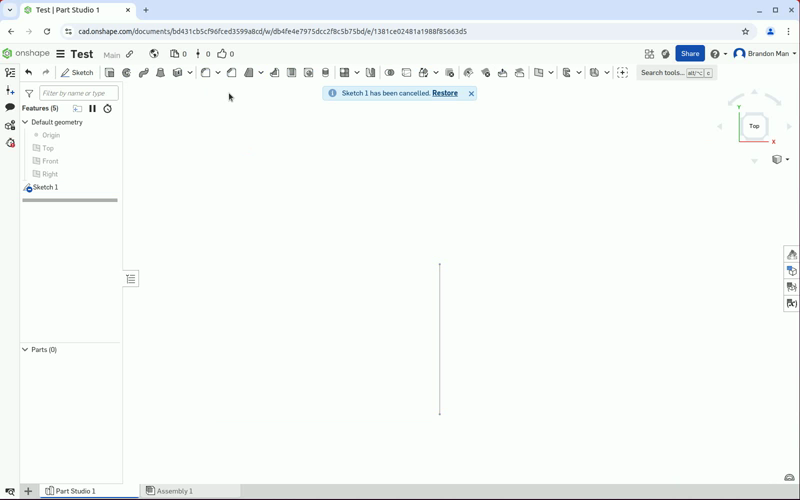
key(shift+s)
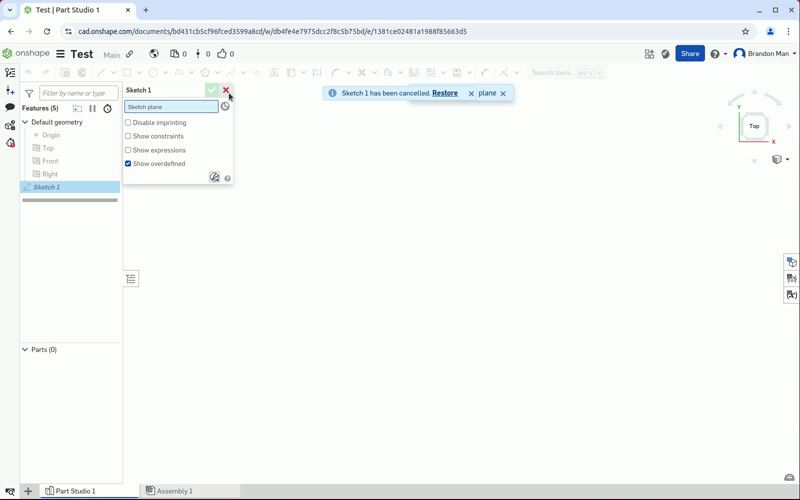
mouse_move(73, 150)
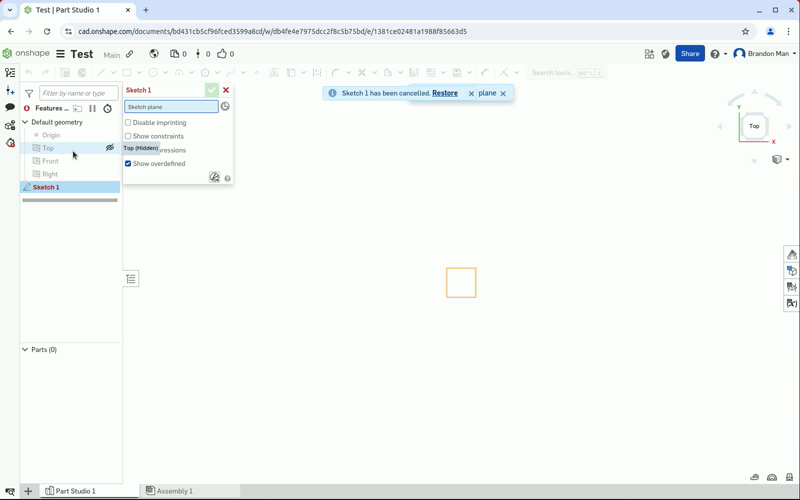
click(73, 150)
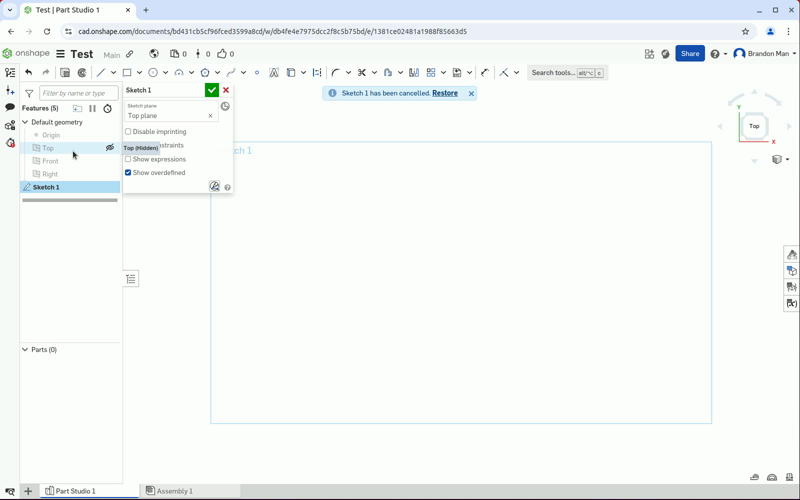
mouse_move(73, 352)
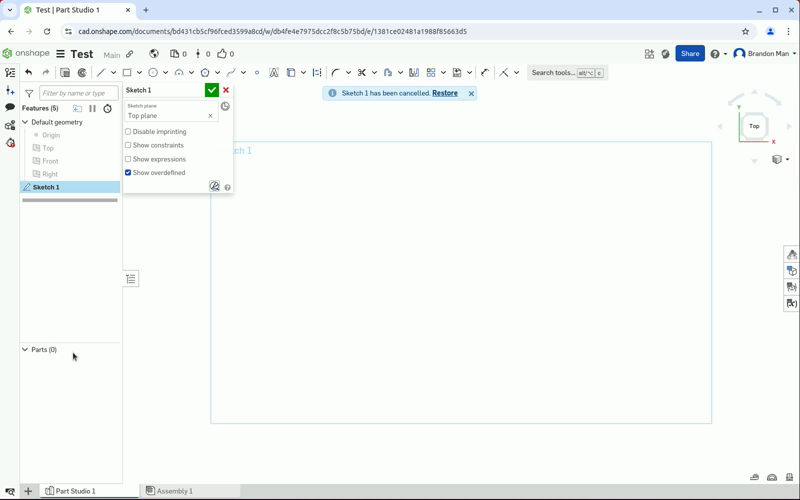
key(y)
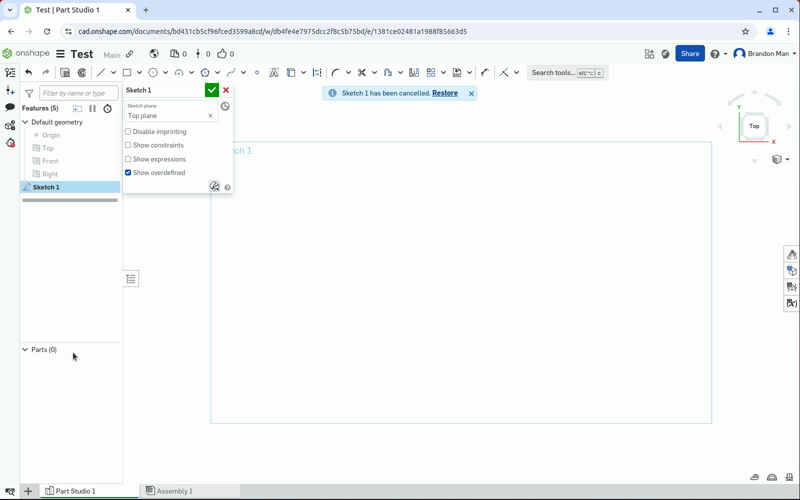
key(l)
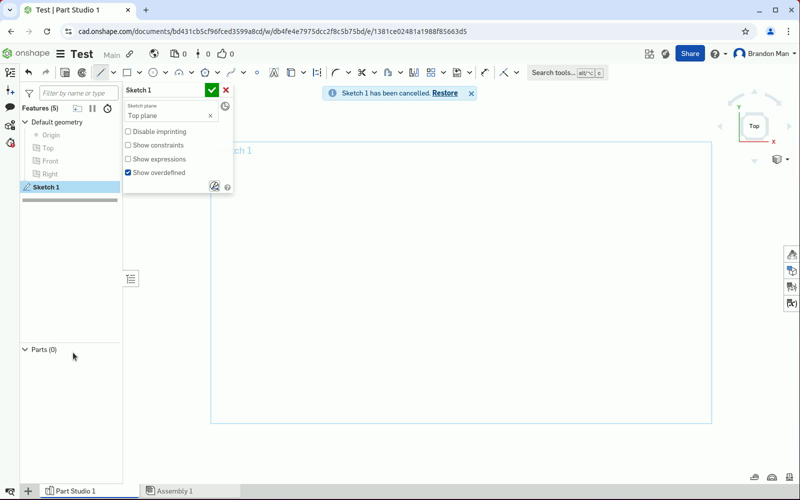
key_down(shift)
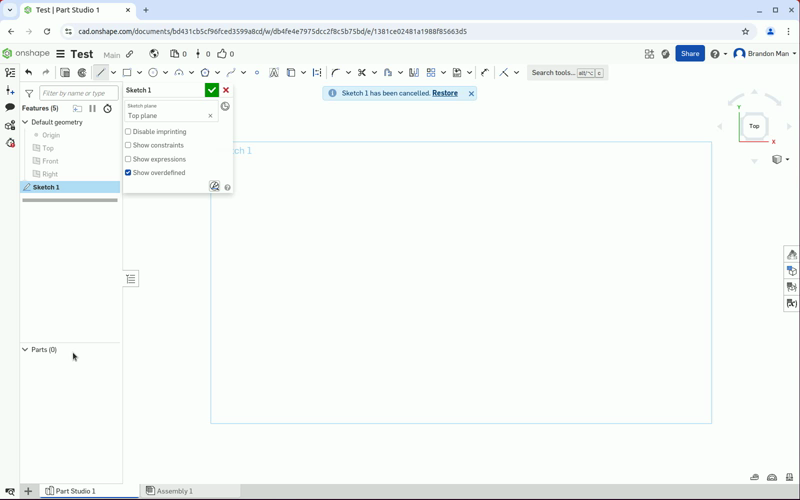
mouse_move(460, 282)
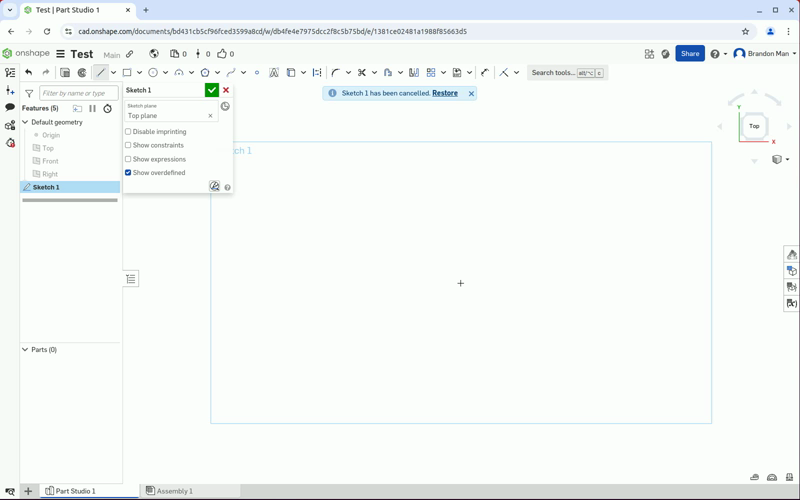
click(460, 282)
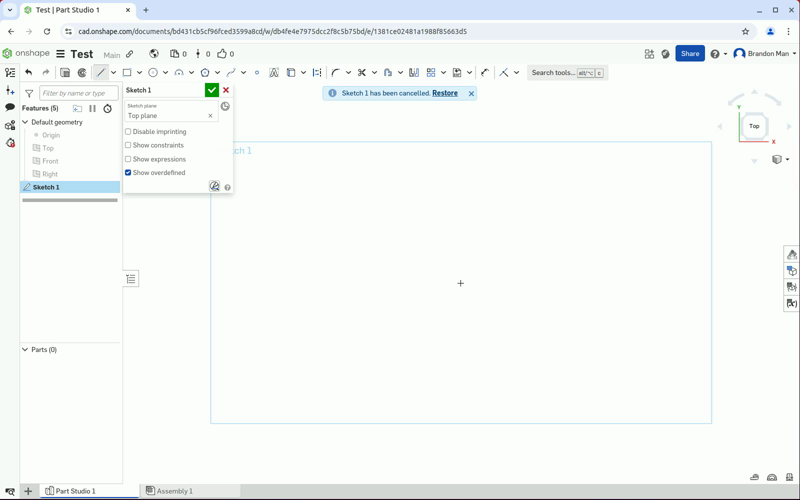
key_up(shift)
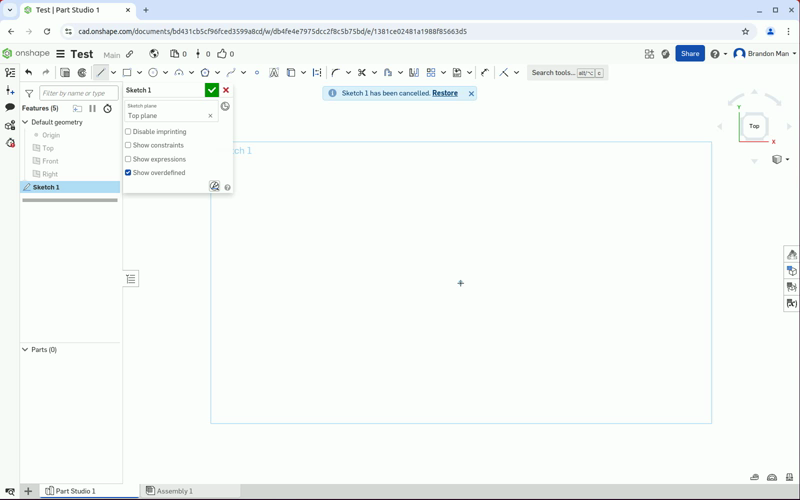
key_down(shift)
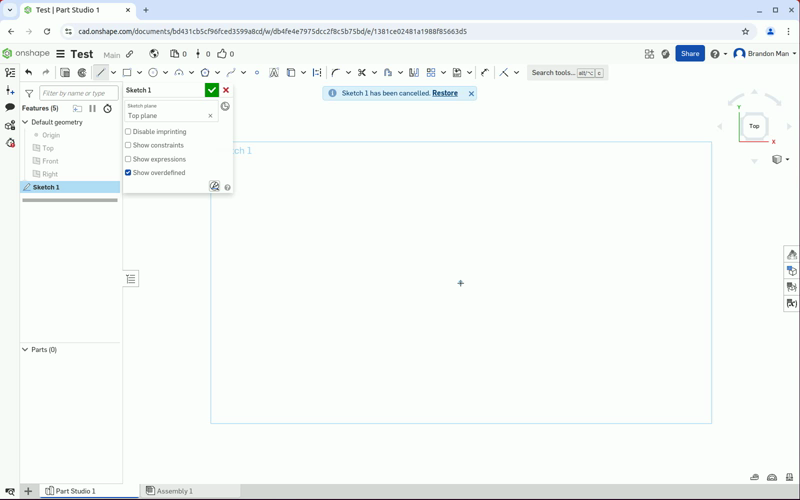
mouse_move(535, 282)
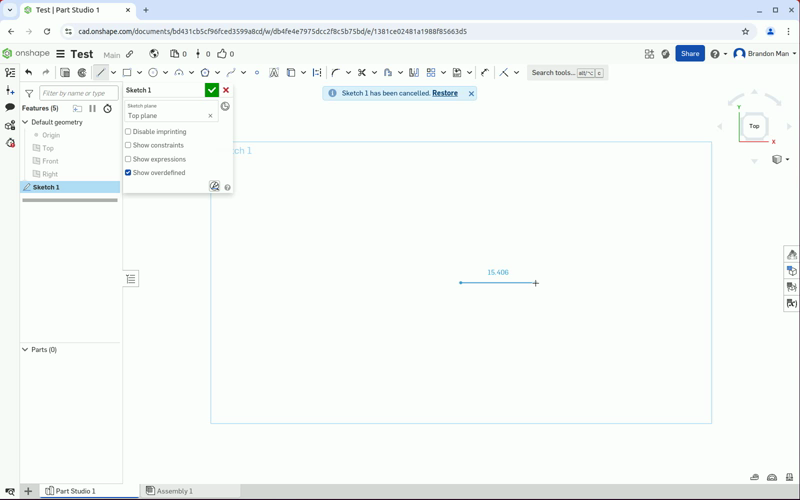
click(535, 282)
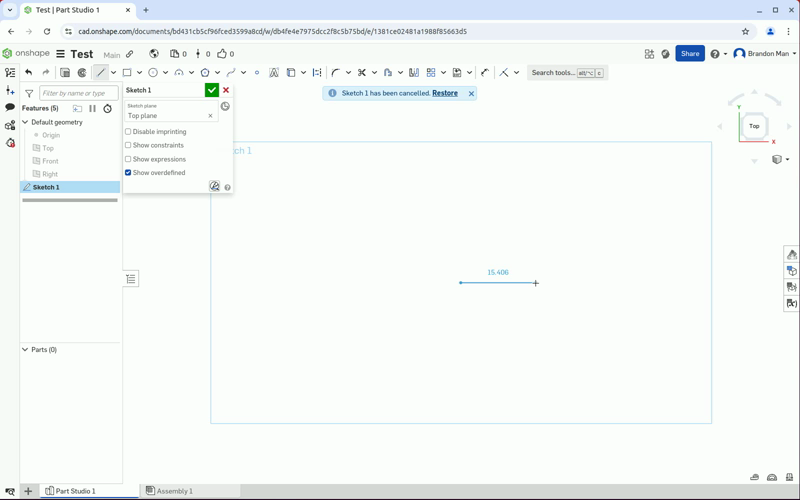
key_up(shift)
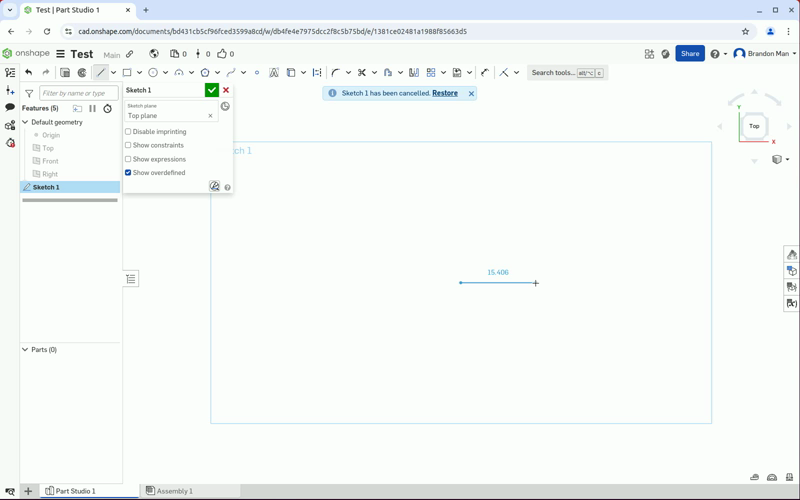
key_down(shift)
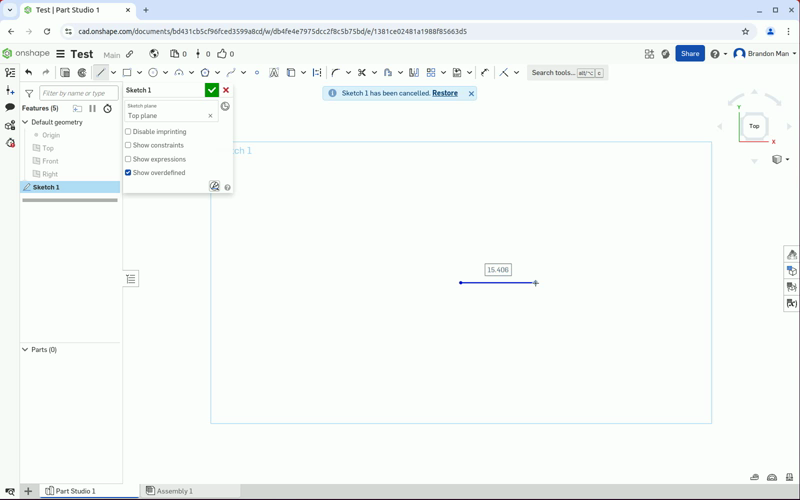
mouse_move(535, 170)
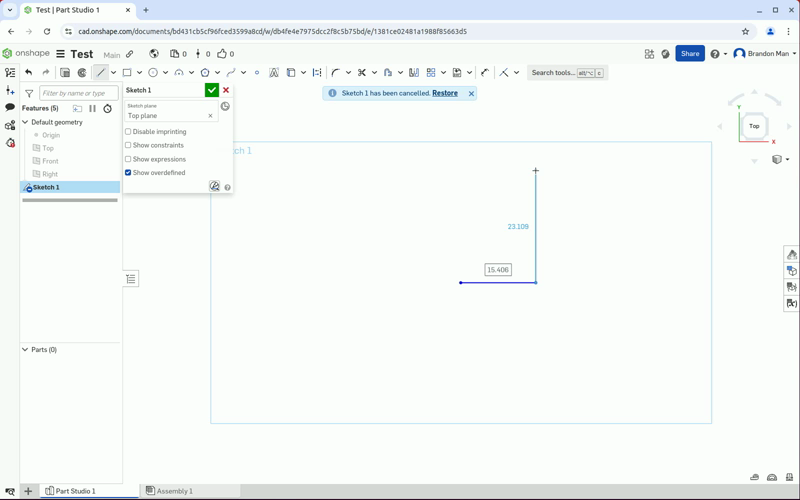
click(535, 170)
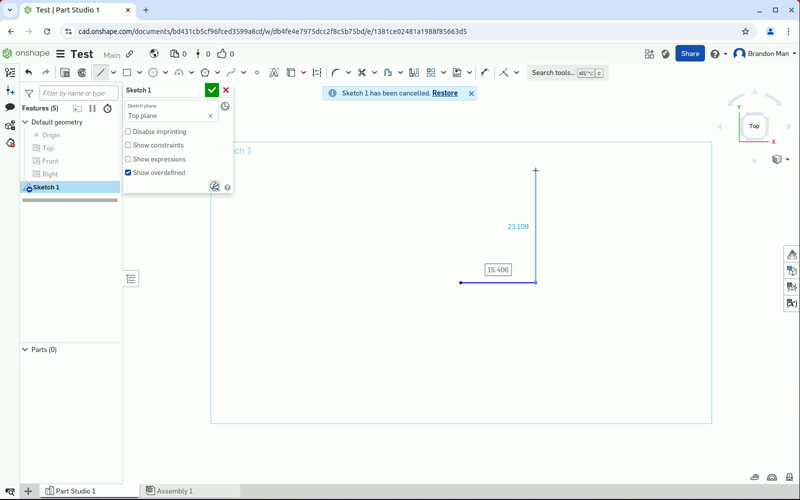
key_up(shift)
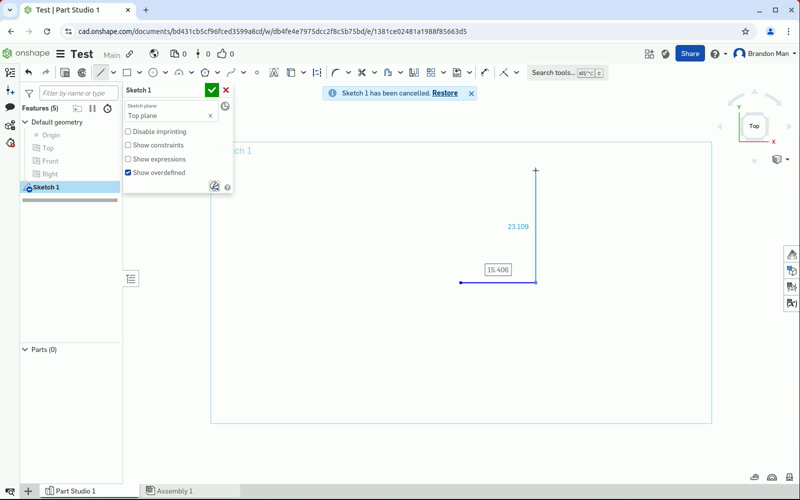
key_down(shift)
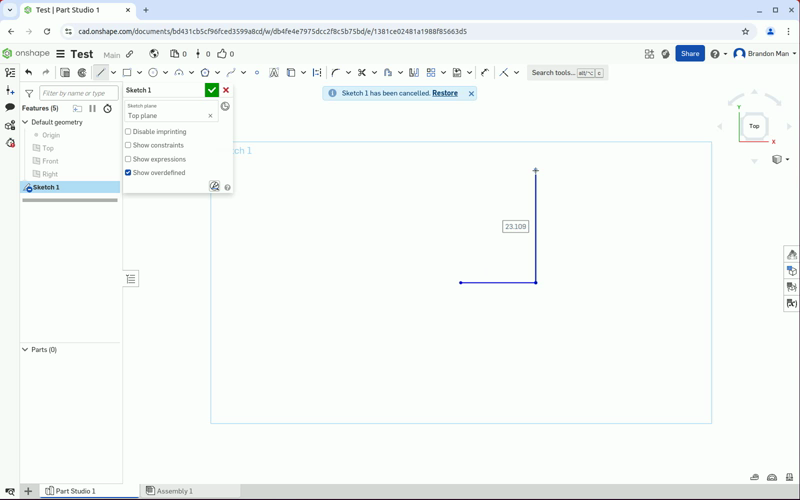
mouse_move(460, 170)
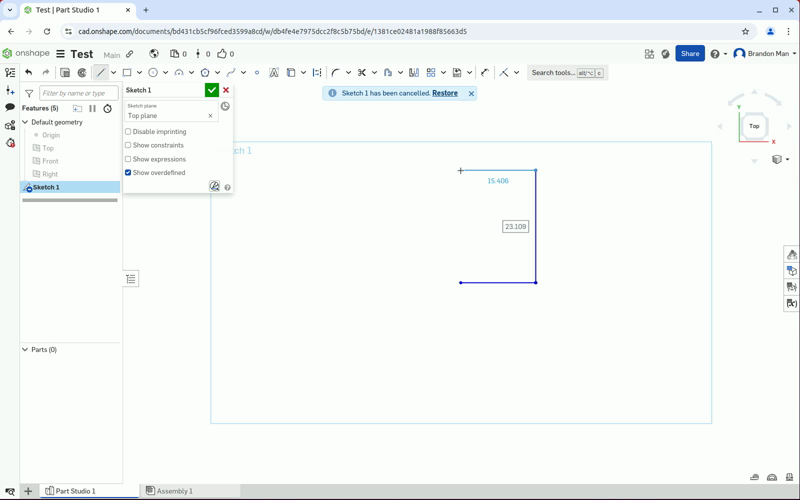
click(460, 170)
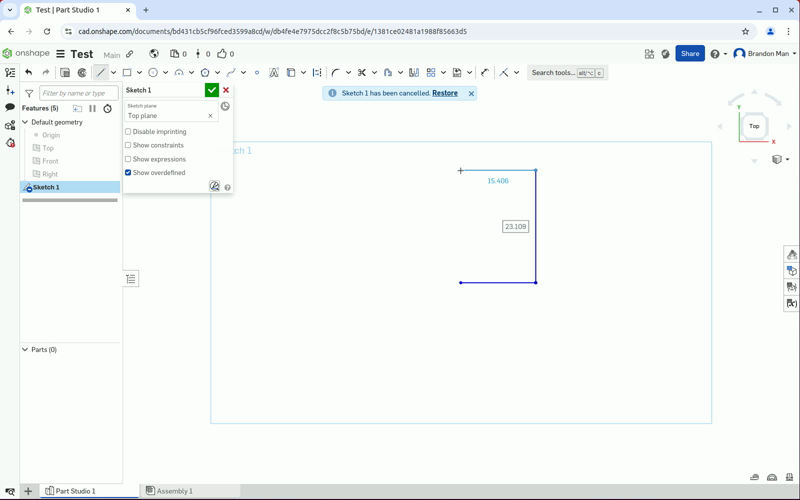
key_up(shift)
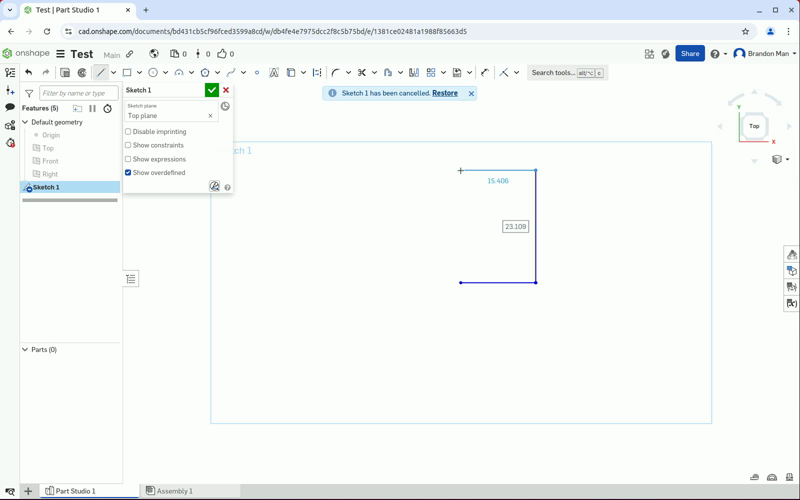
key_down(shift)
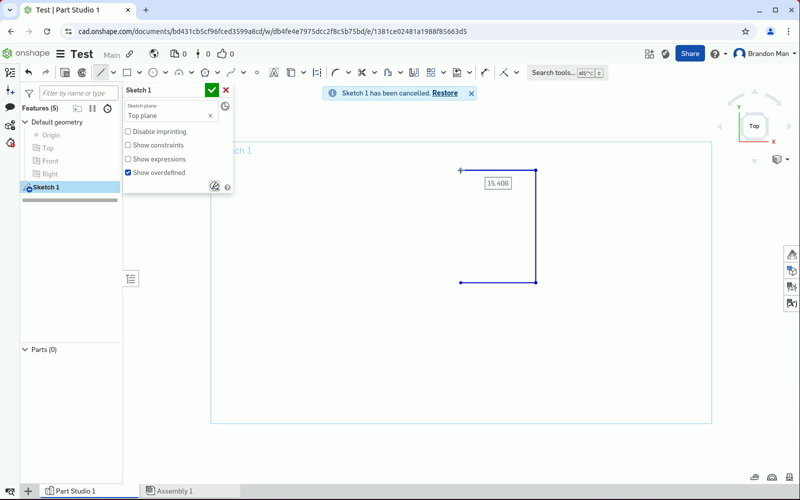
mouse_move(460, 282)
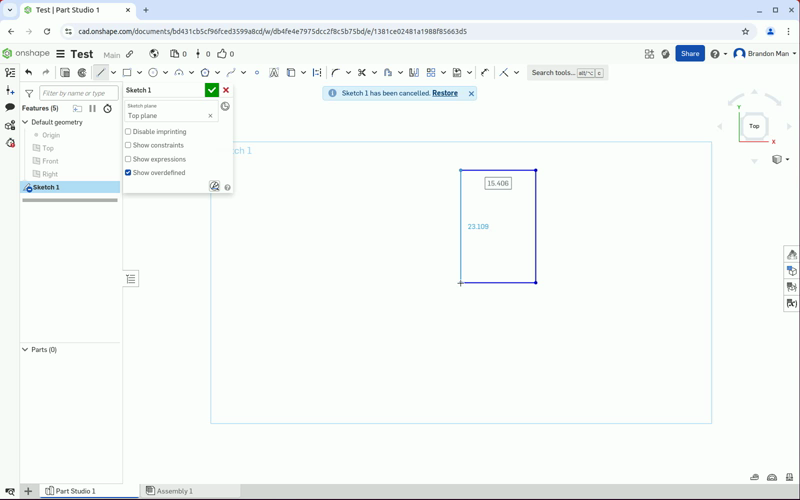
key_up(shift)
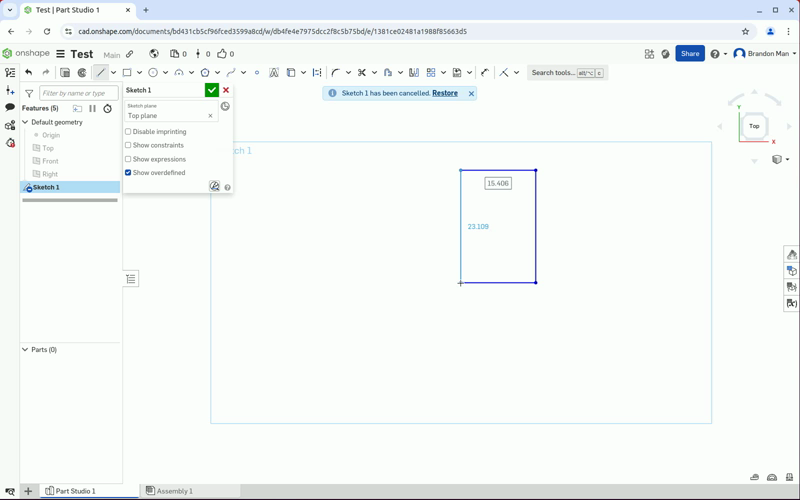
click(460, 282)
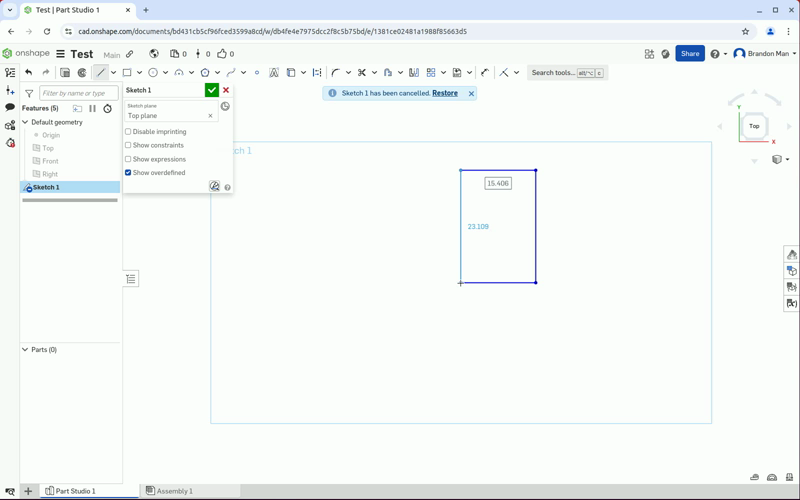
key(esc)
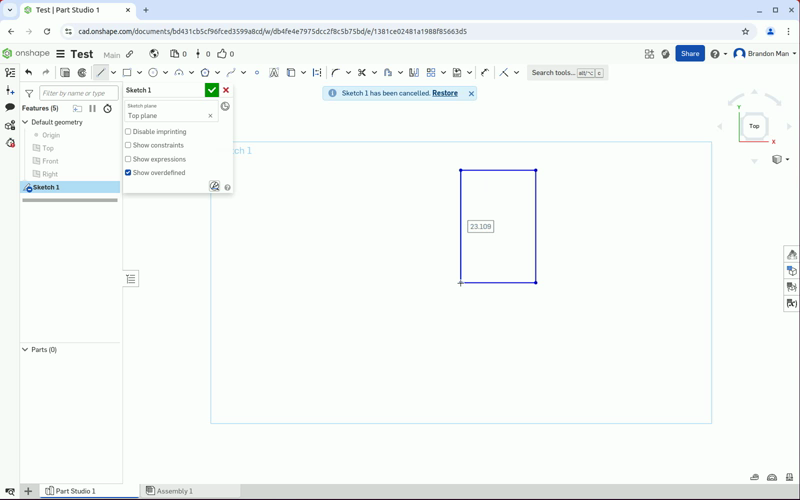
mouse_move(480, 224)
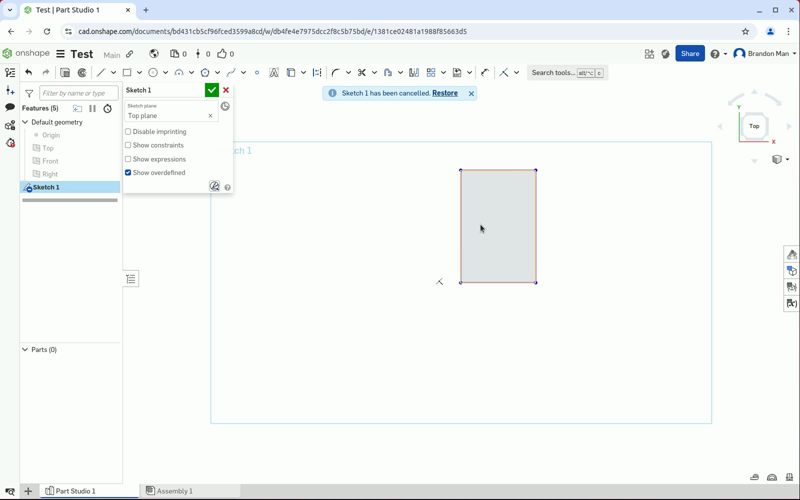
click(480, 224)
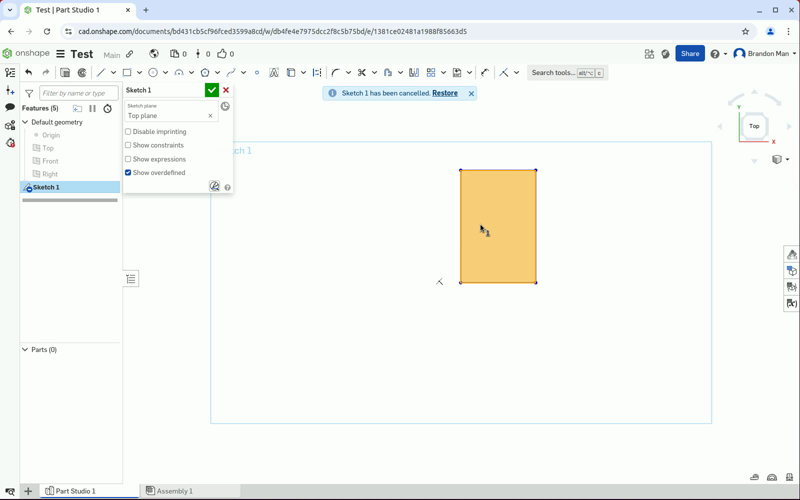
mouse_move(73, 352)
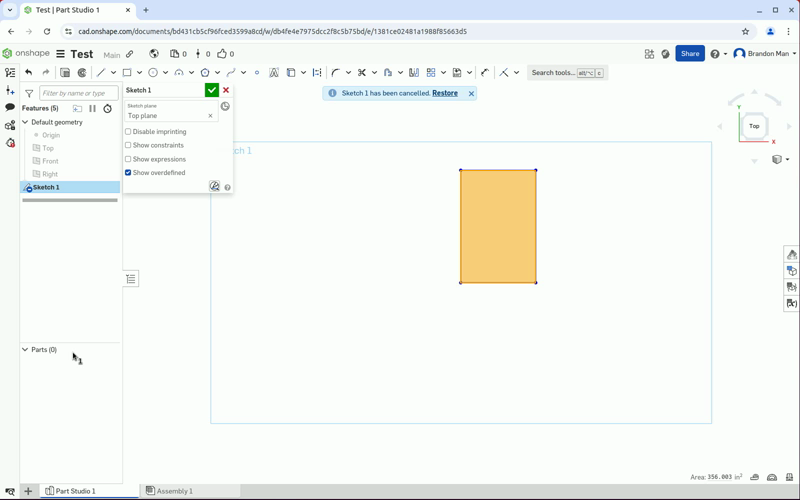
key(shift+y)
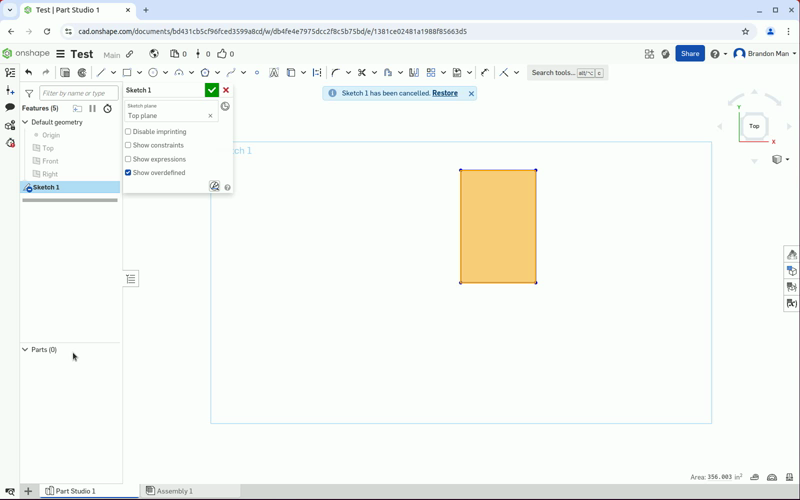
key(shift+e)
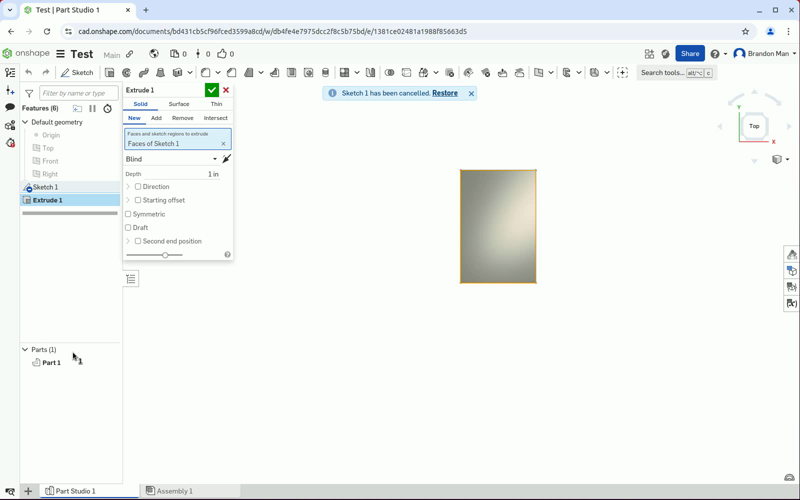
mouse_move(143, 106)
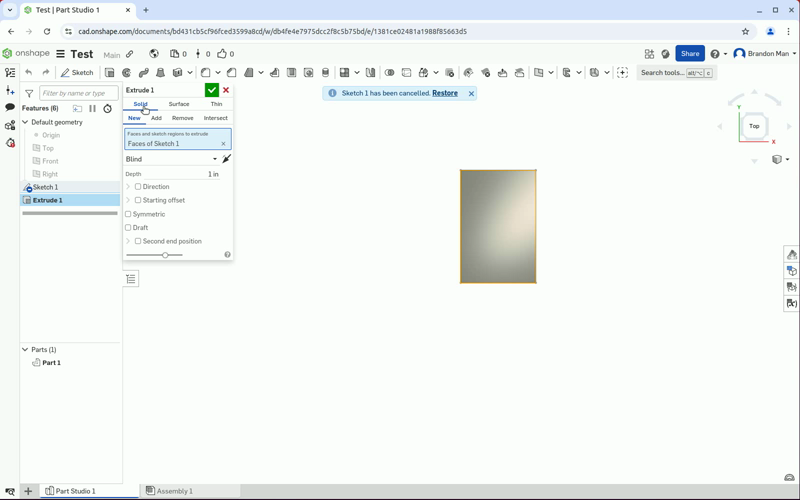
click(143, 106)
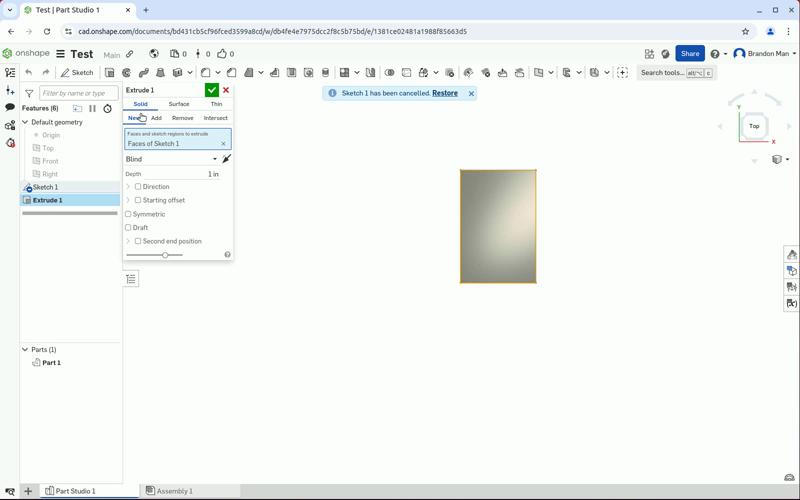
mouse_move(137, 120)
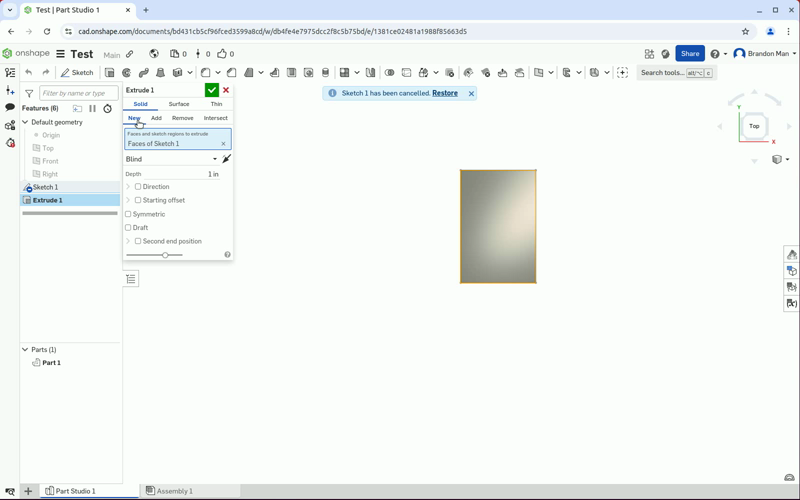
click(137, 120)
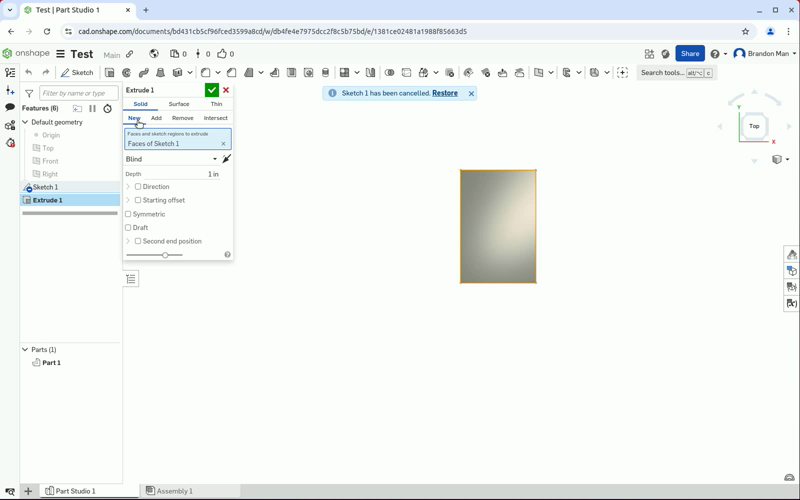
key(tab, 4)
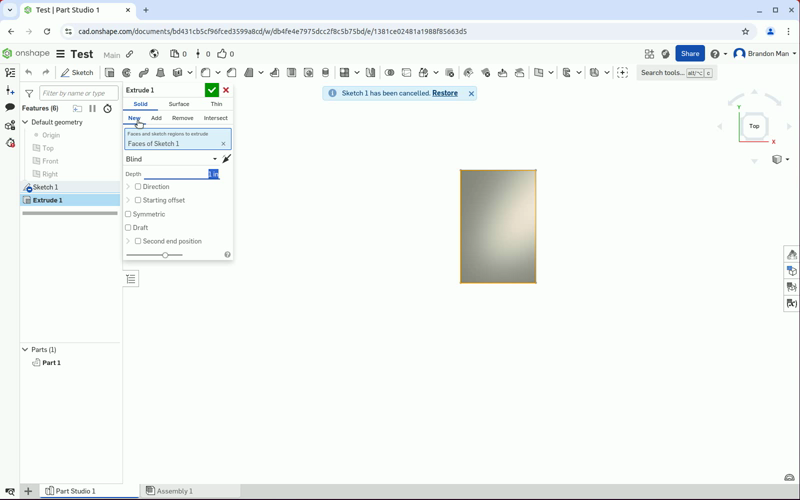
text(9.147)
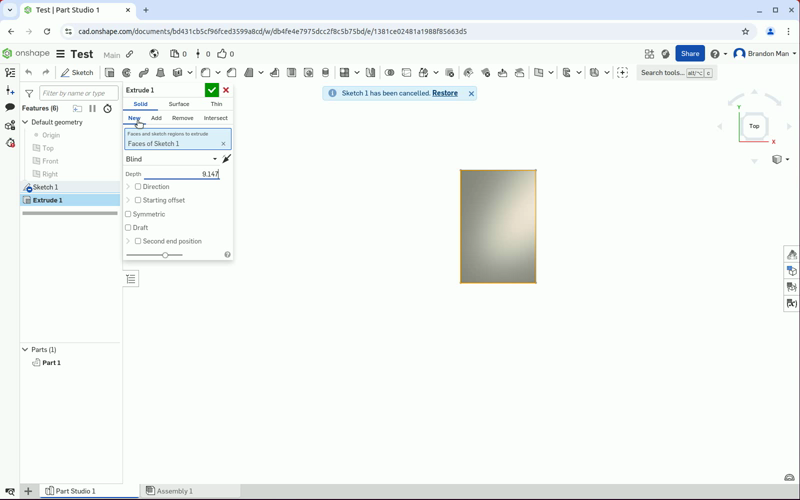
key(enter)
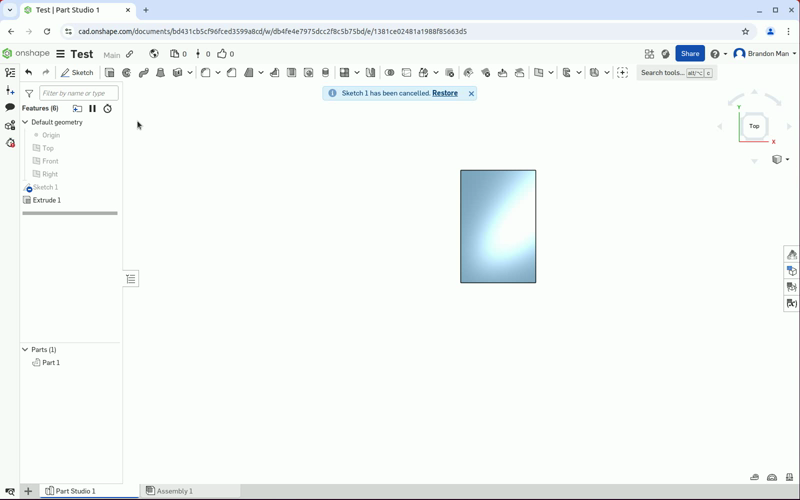
key(shift+h)
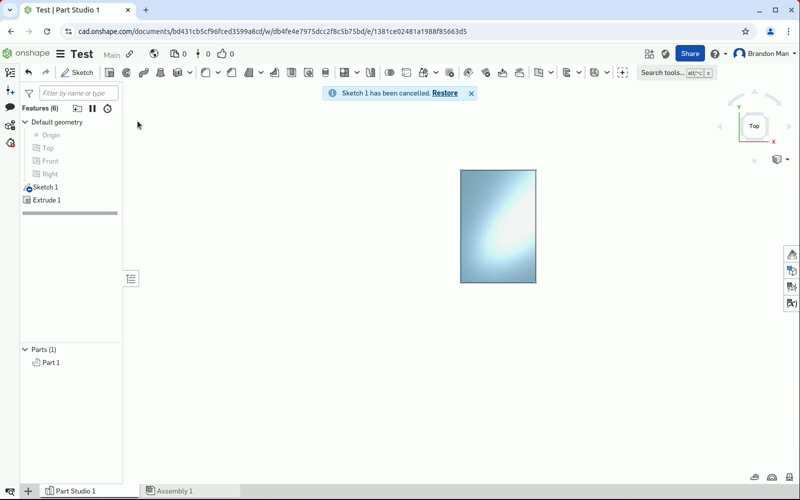
key(shift+h)
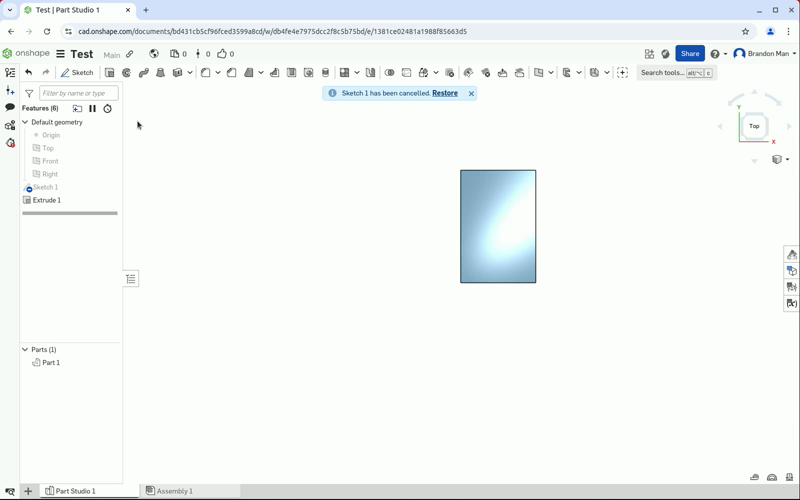
mouse_move(73, 189)
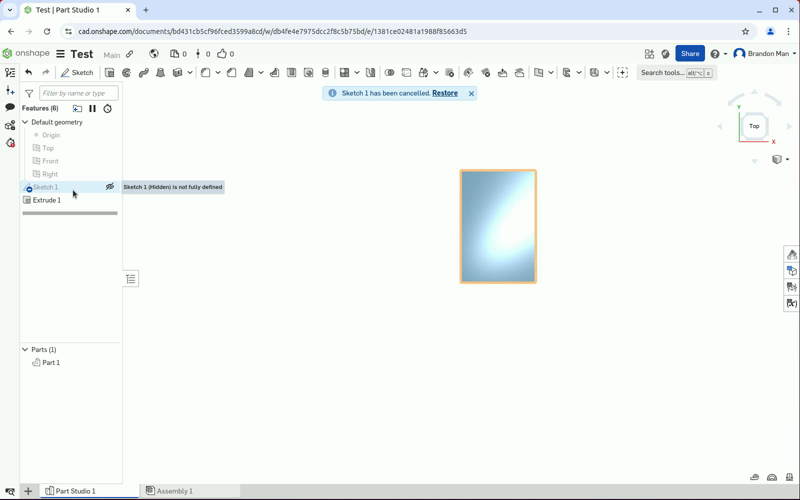
click(73, 189)
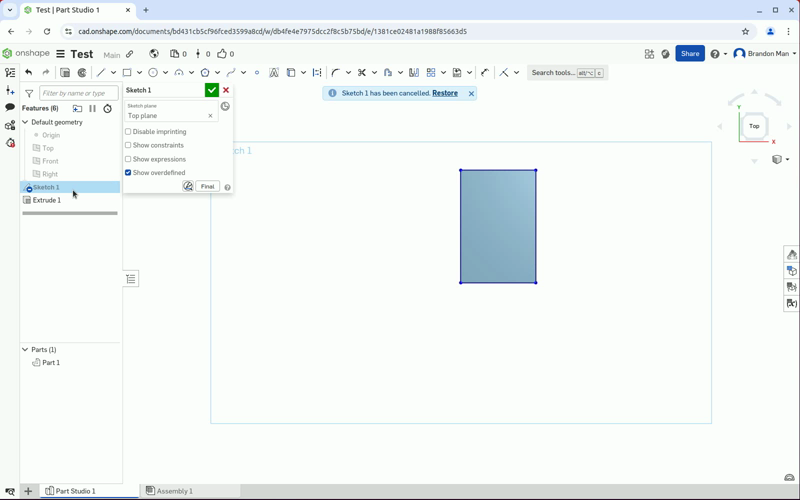
mouse_move(229, 92)
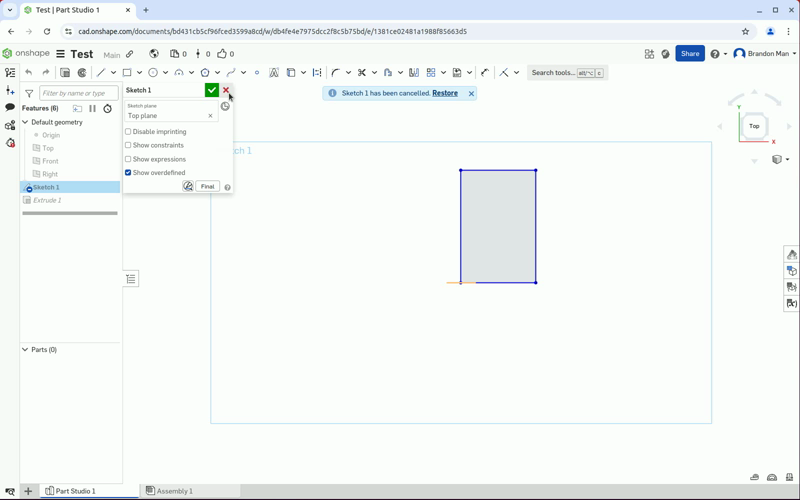
click(229, 92)
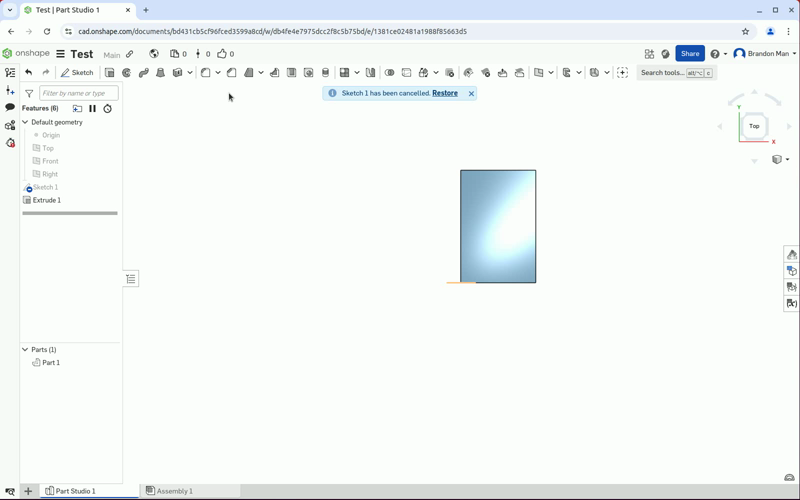
mouse_move(541, 75)
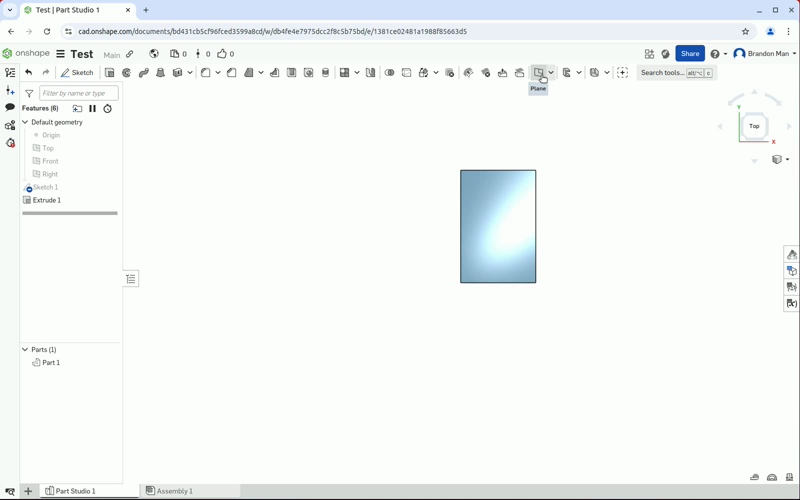
click(541, 75)
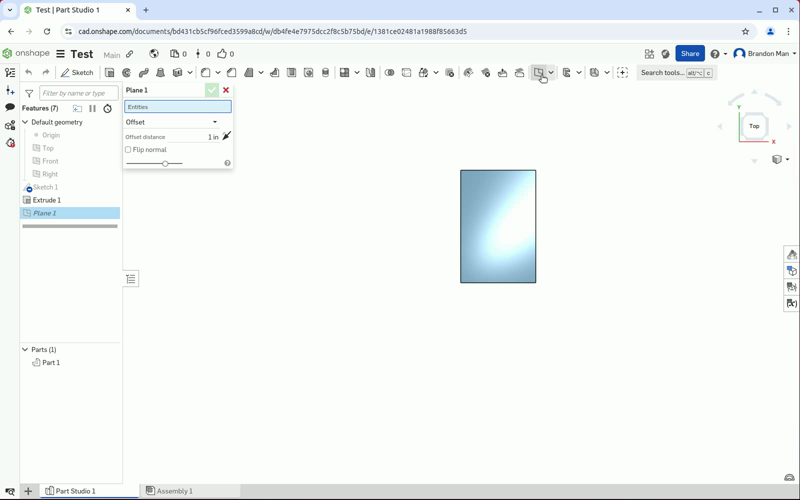
mouse_move(73, 150)
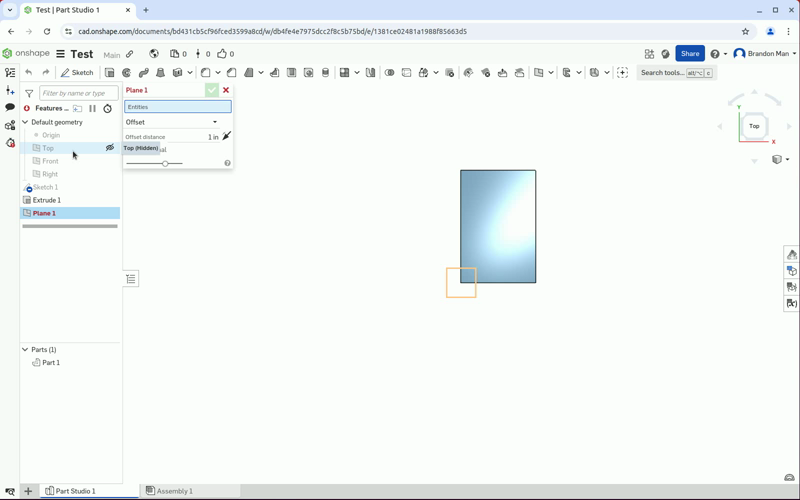
click(73, 150)
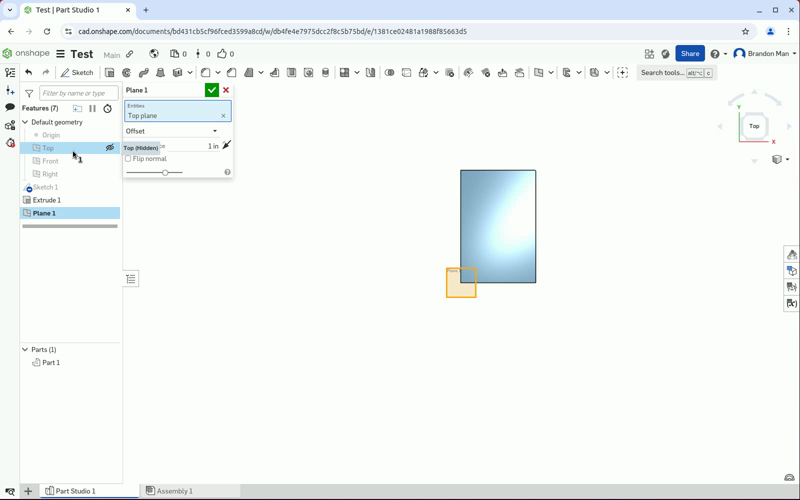
key(tab, 2)
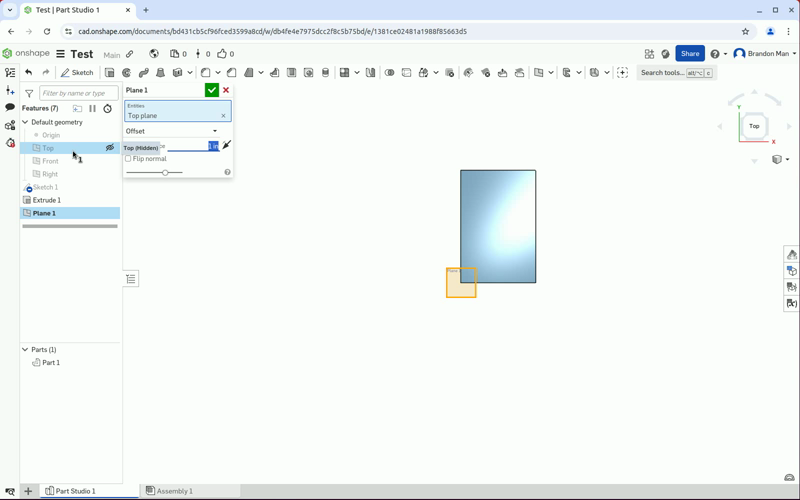
text(9.151)
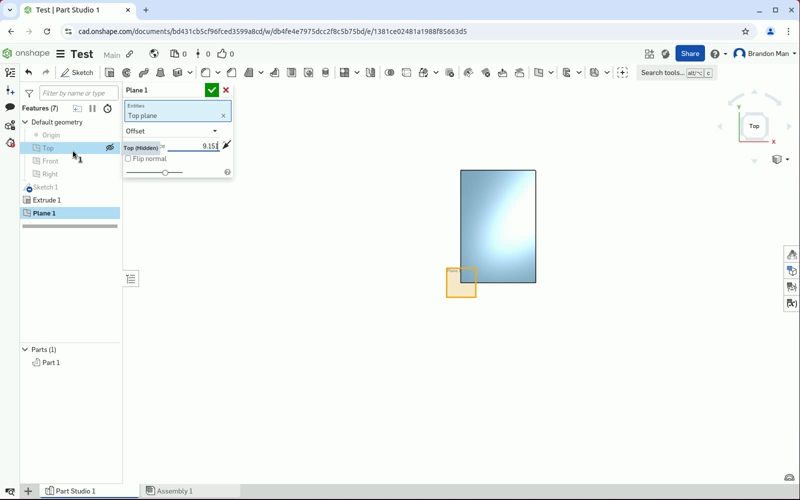
key(enter, 2)
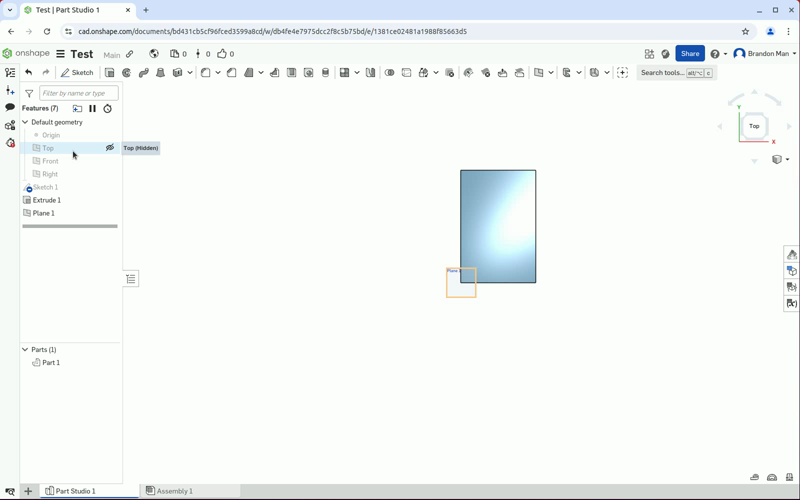
key(shift+s)
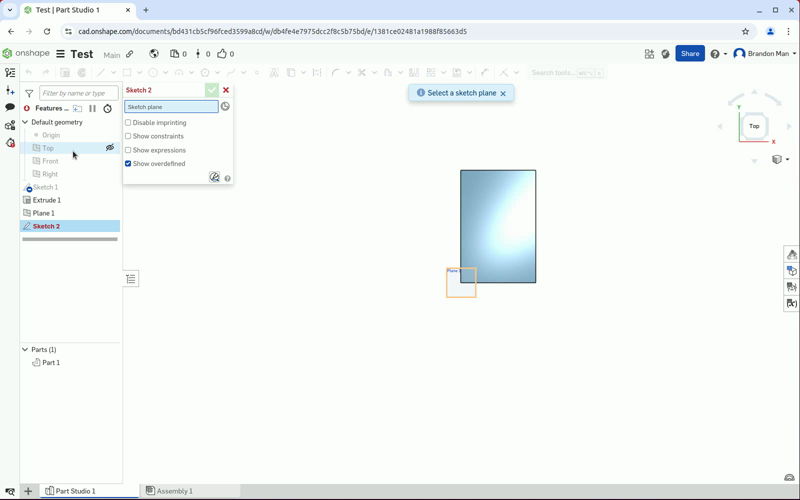
mouse_move(73, 215)
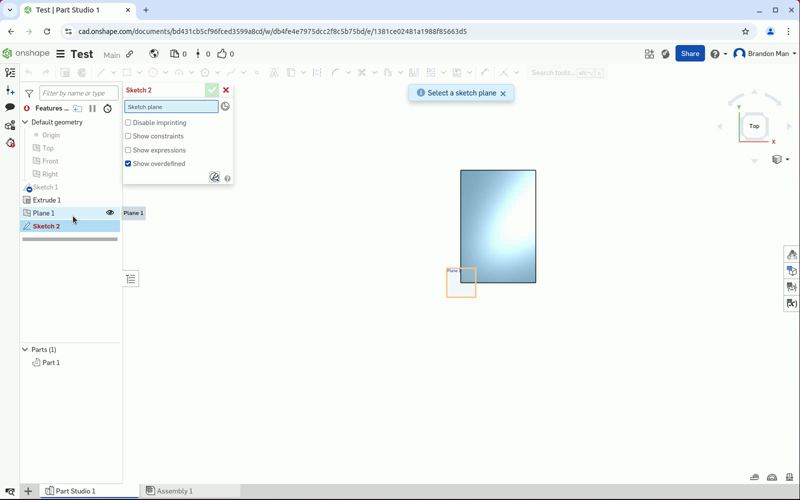
click(73, 215)
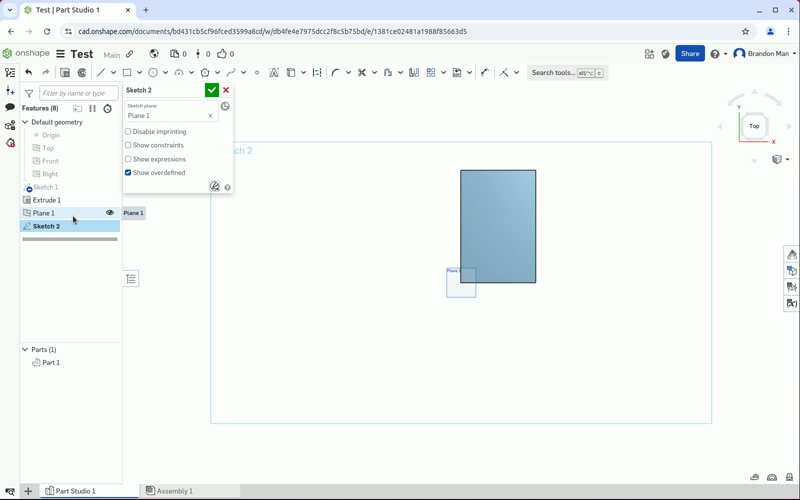
mouse_move(73, 352)
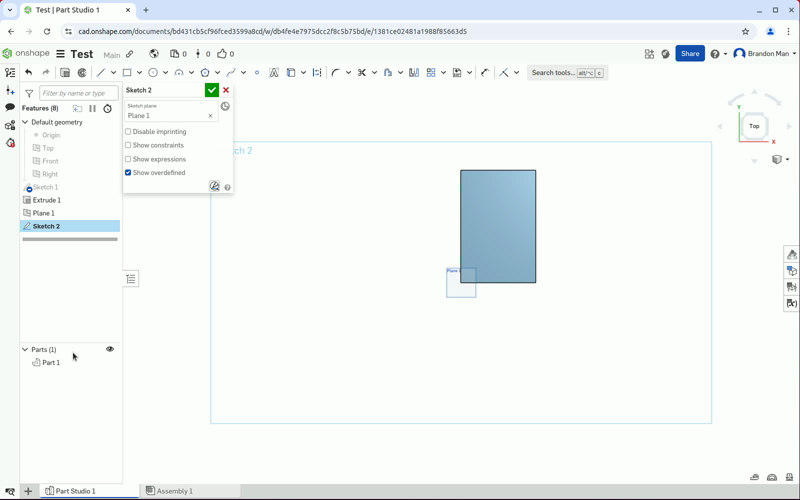
key(y)
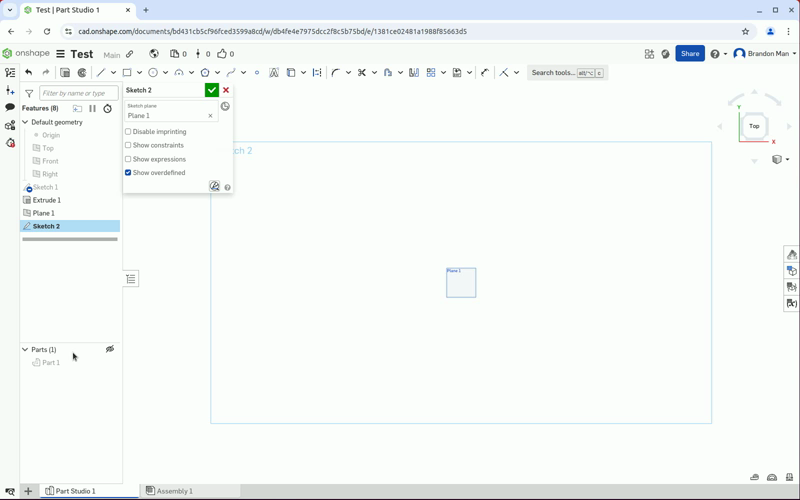
key(l)
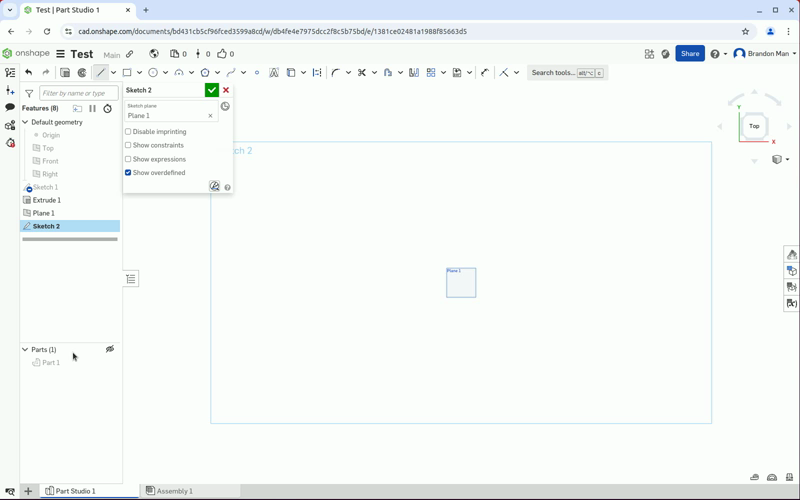
key_down(shift)
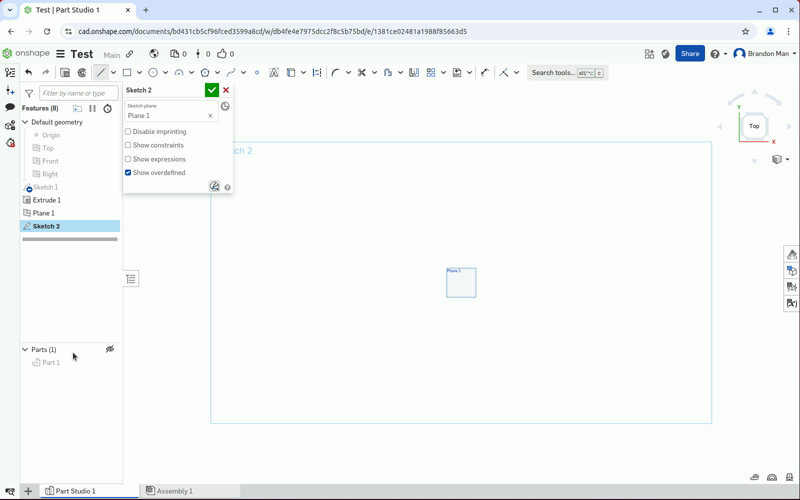
mouse_move(460, 282)
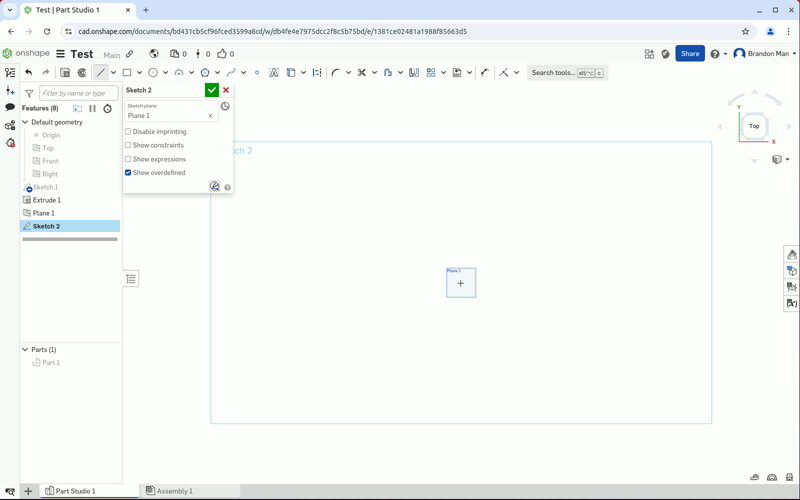
click(460, 282)
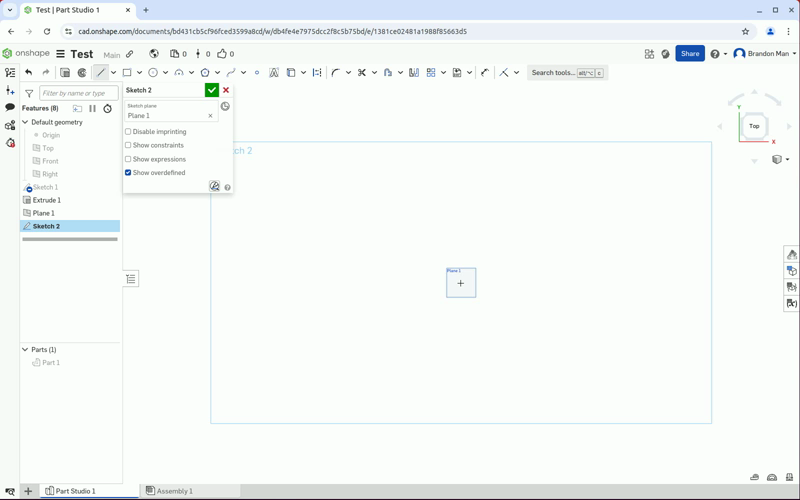
key_up(shift)
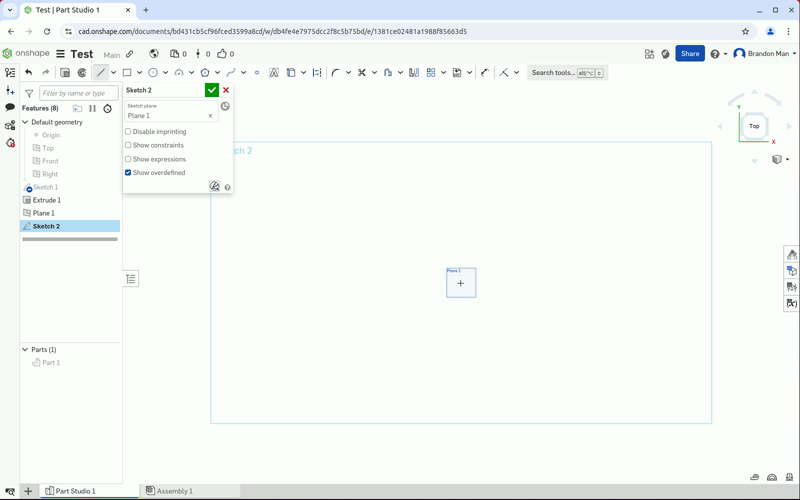
key_down(shift)
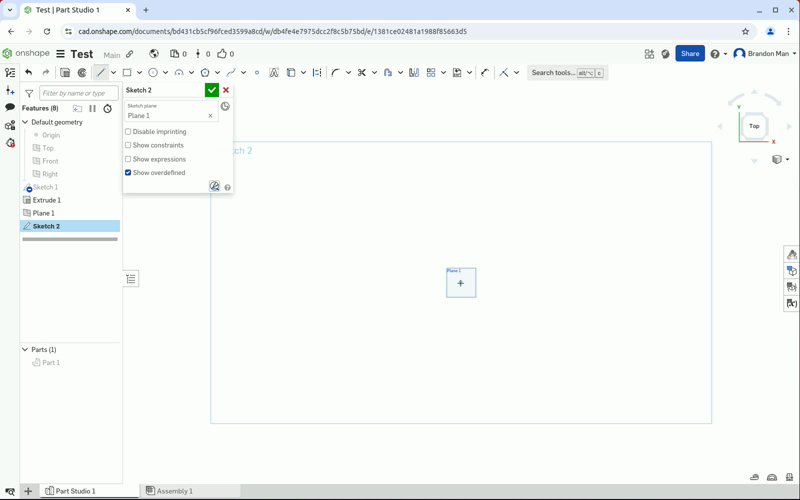
mouse_move(490, 282)
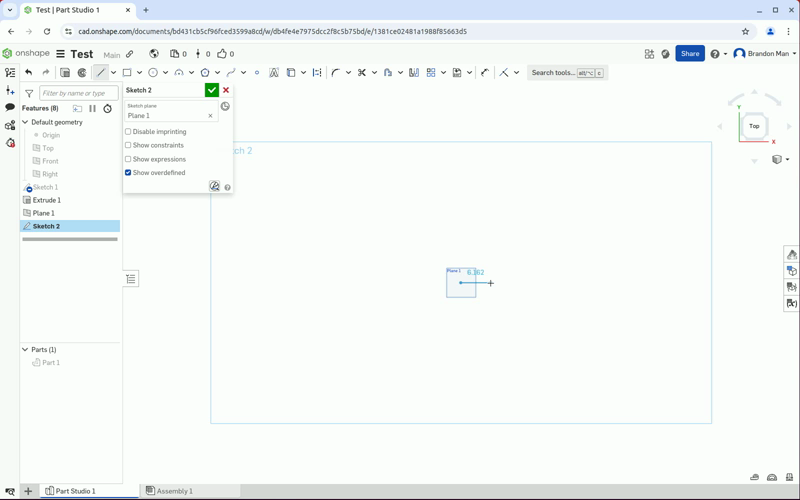
mouse_move(483, 282)
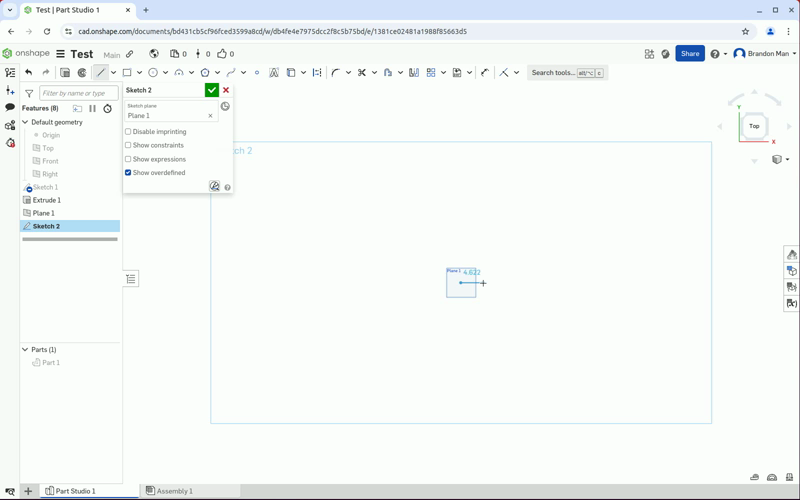
click(483, 282)
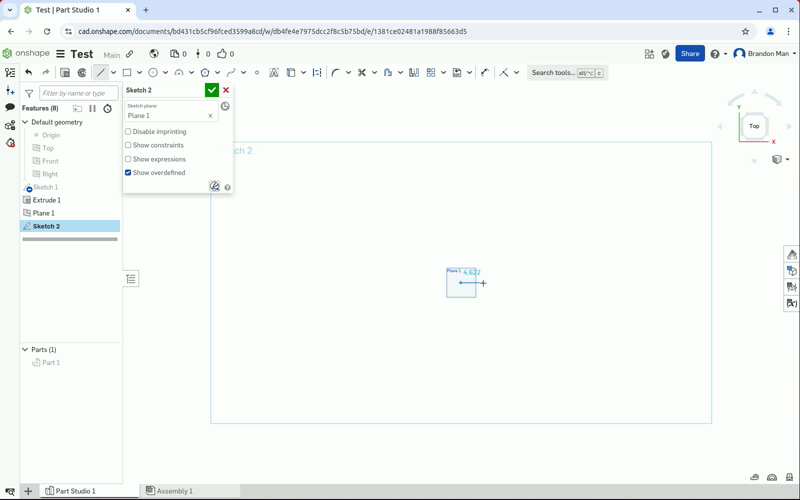
key_up(shift)
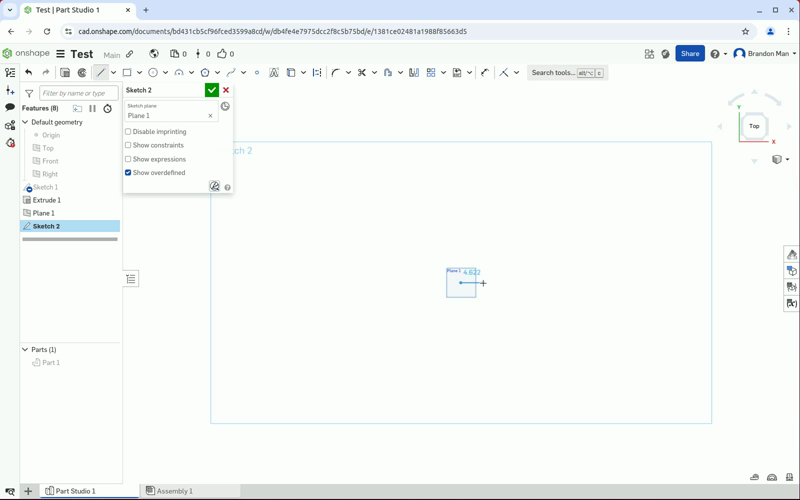
key_down(shift)
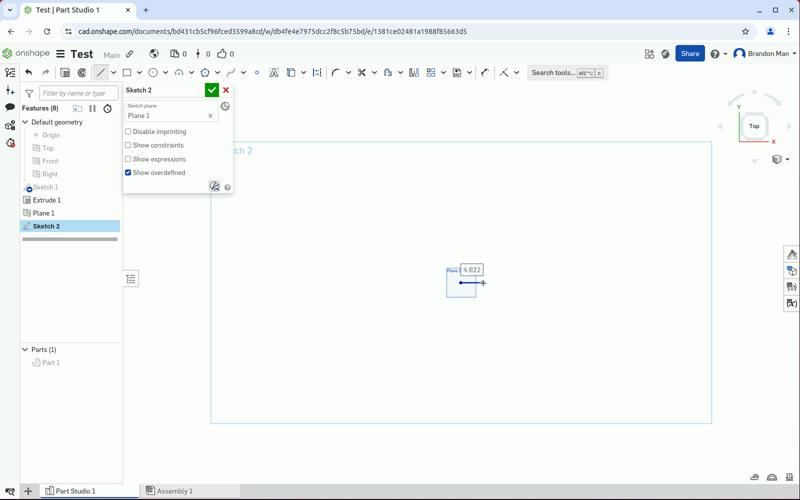
mouse_move(483, 170)
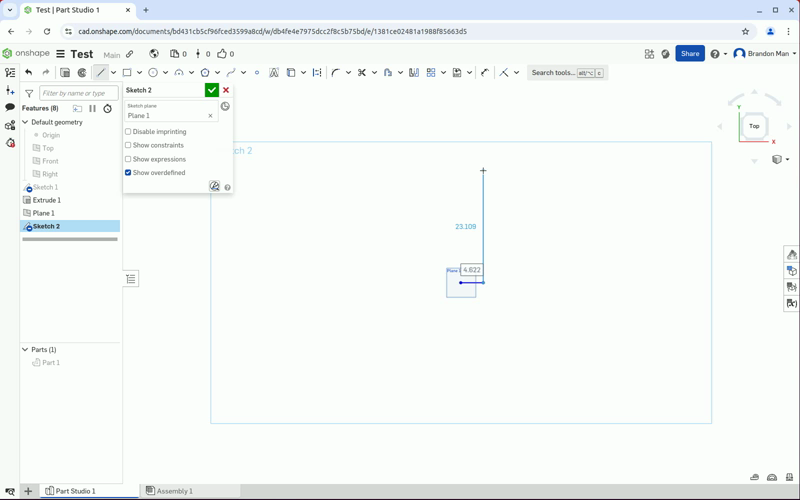
click(483, 170)
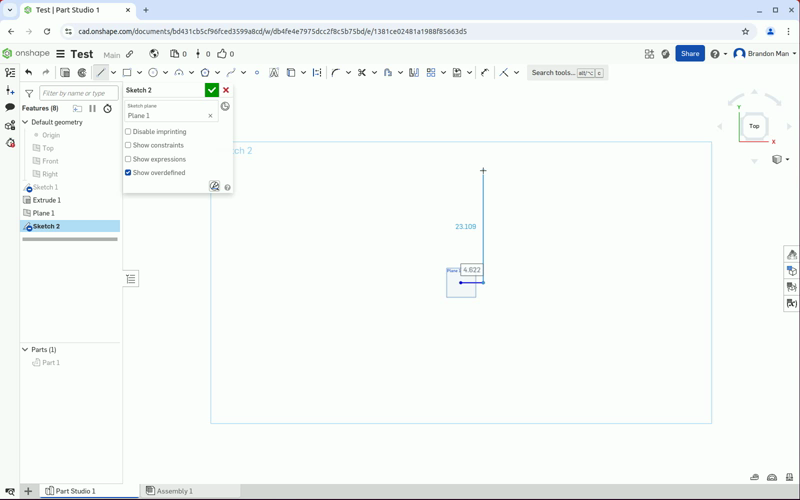
key_up(shift)
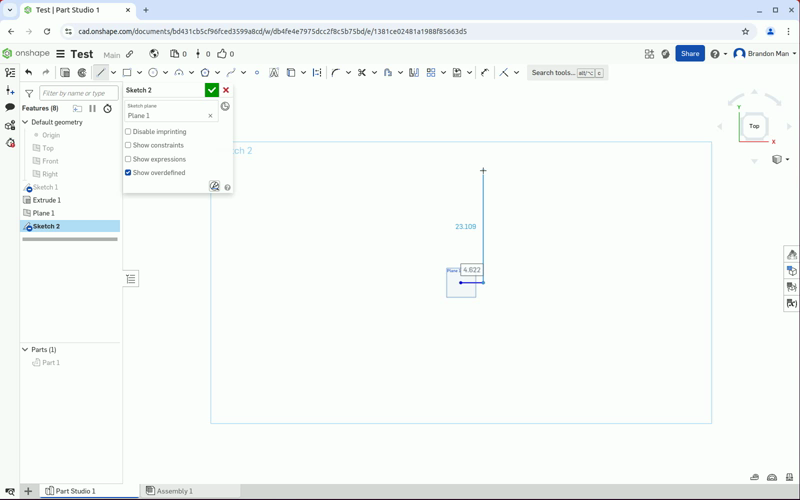
key_down(shift)
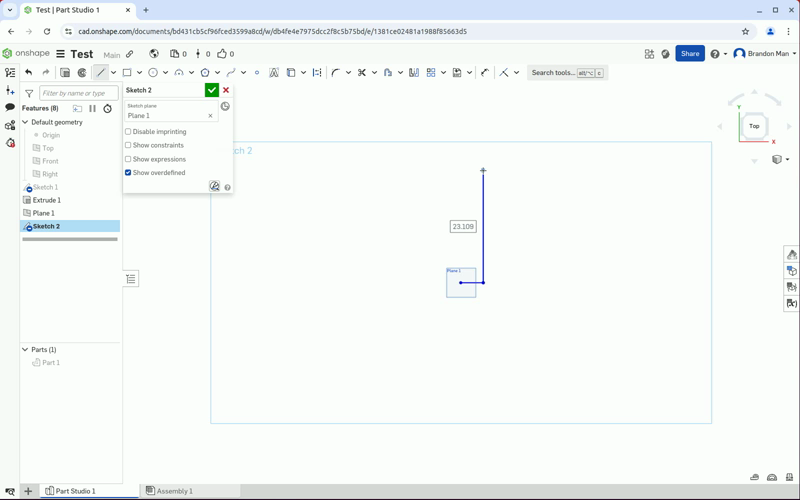
mouse_move(513, 170)
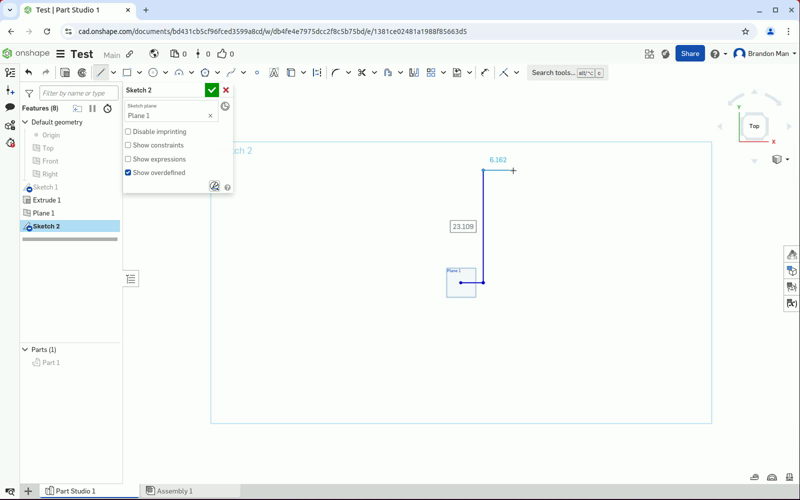
mouse_move(460, 170)
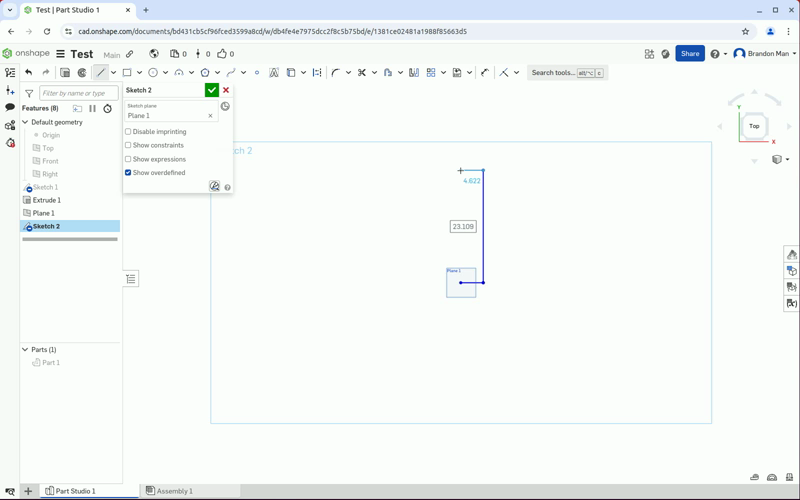
click(460, 170)
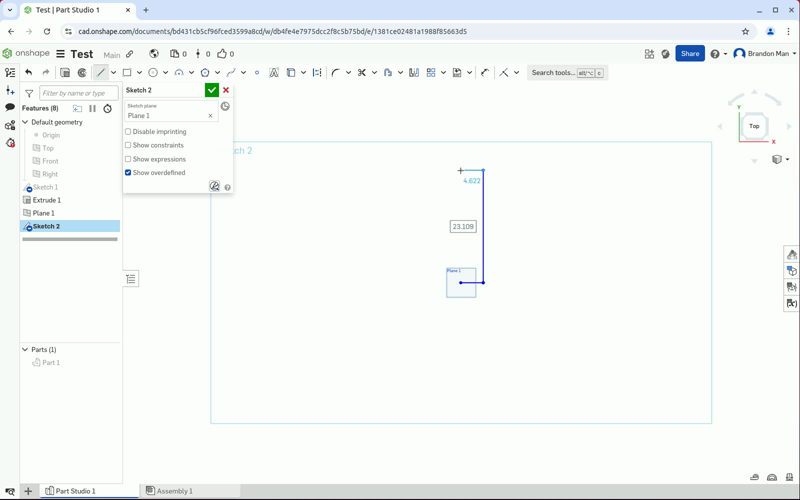
key_up(shift)
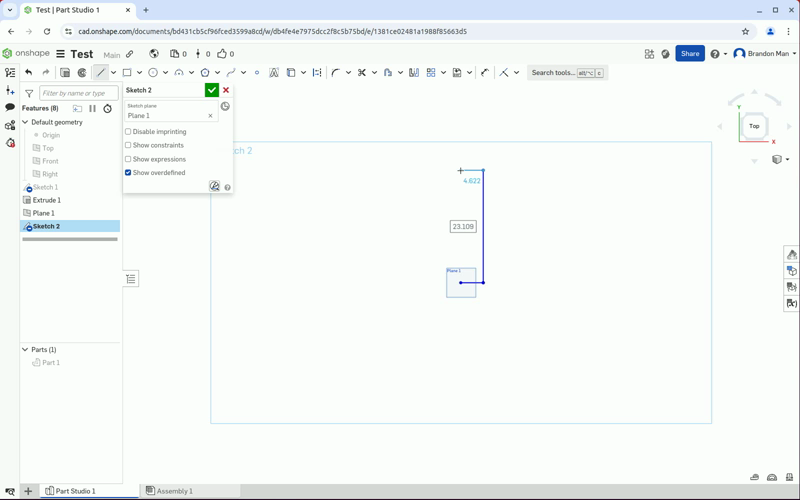
key_down(shift)
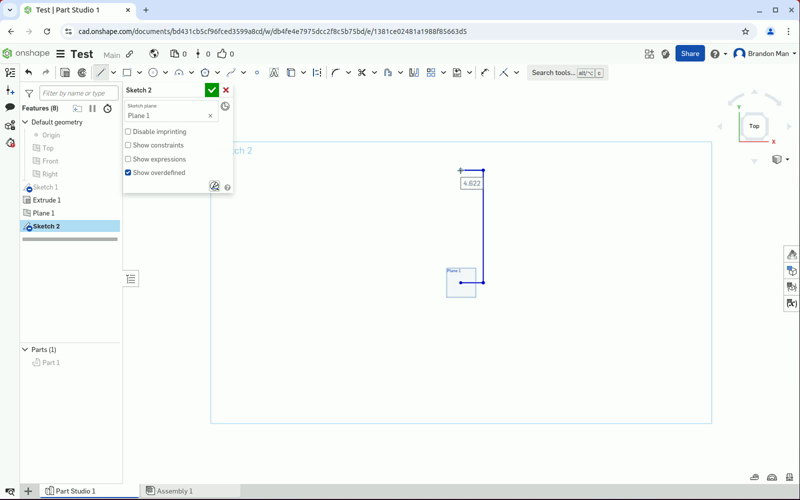
mouse_move(460, 282)
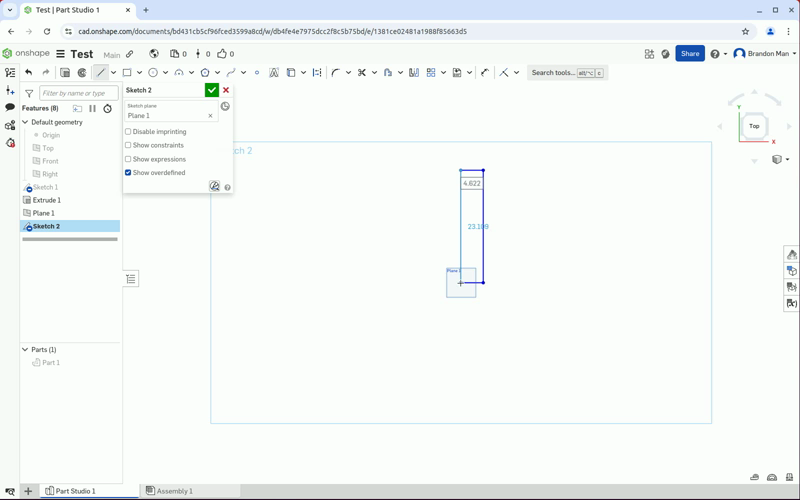
key_up(shift)
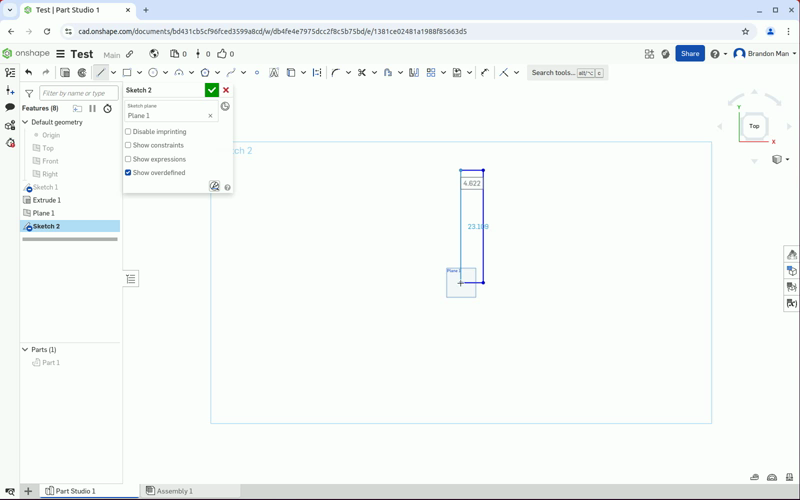
click(460, 282)
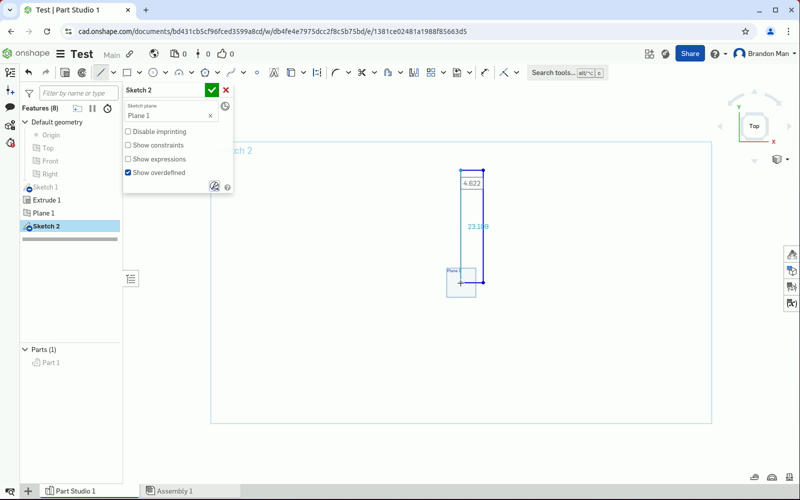
key(esc)
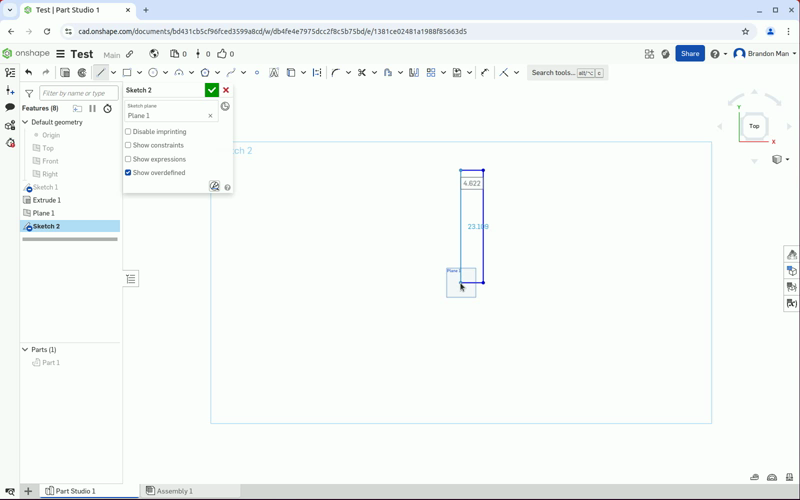
mouse_move(469, 217)
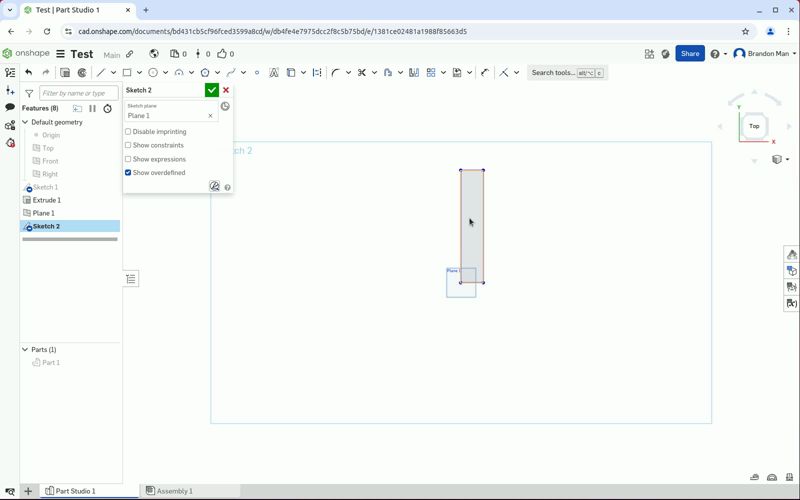
click(469, 217)
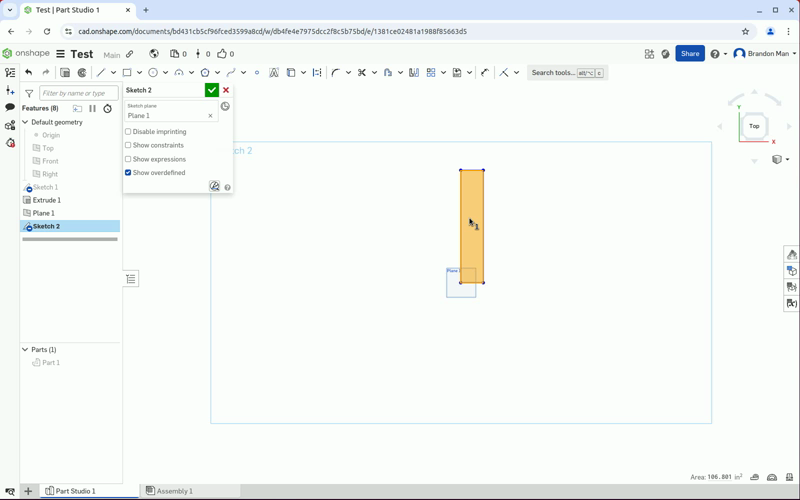
mouse_move(73, 352)
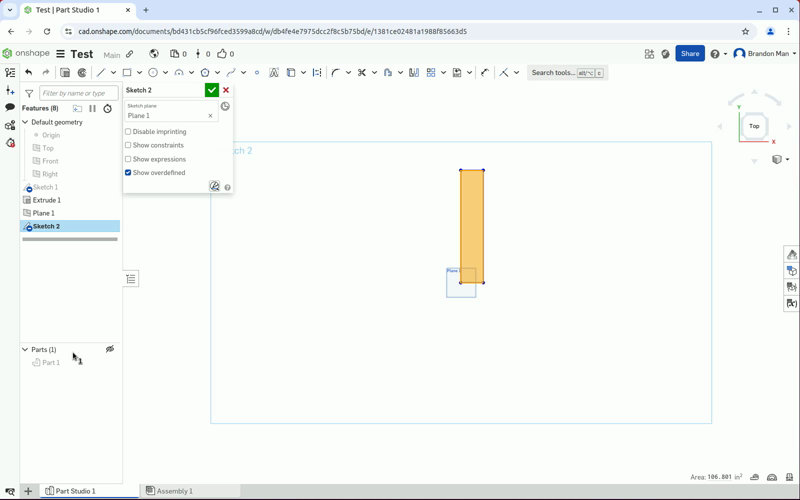
key(shift+y)
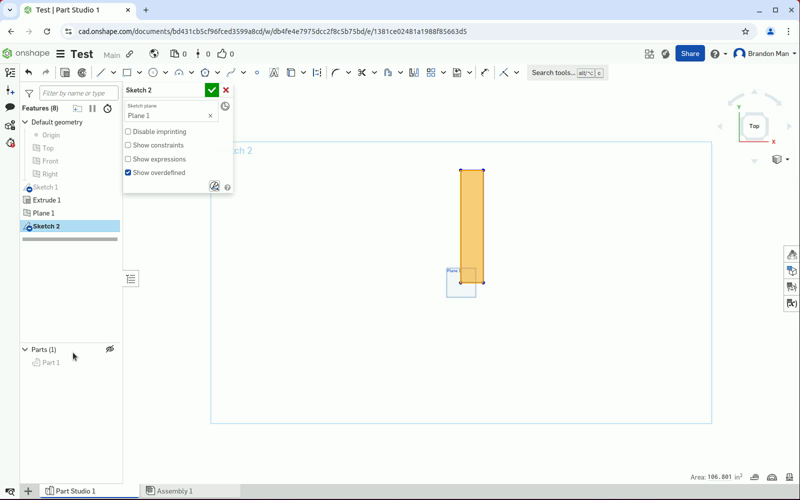
key(shift+e)
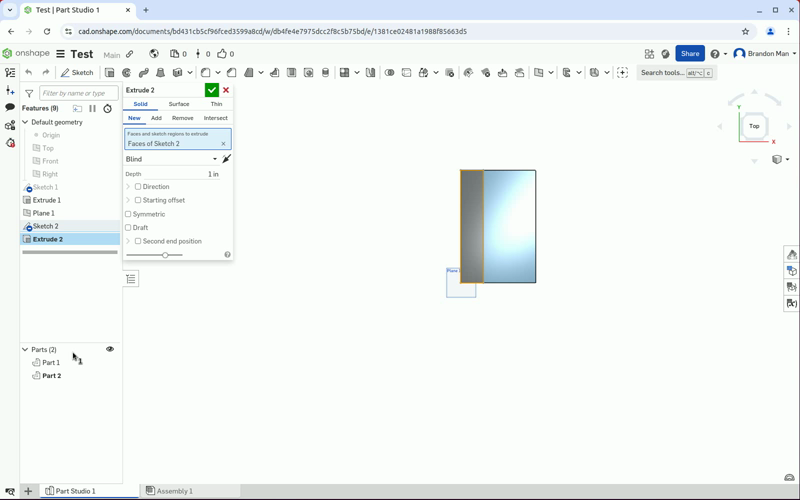
mouse_move(143, 106)
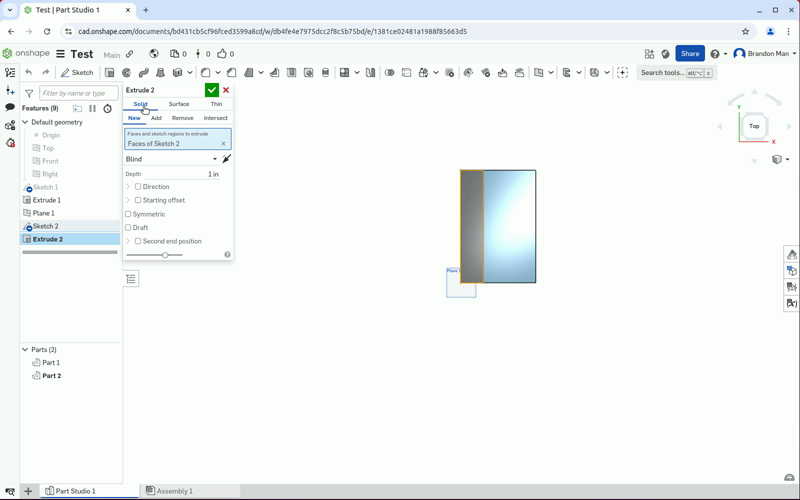
click(143, 106)
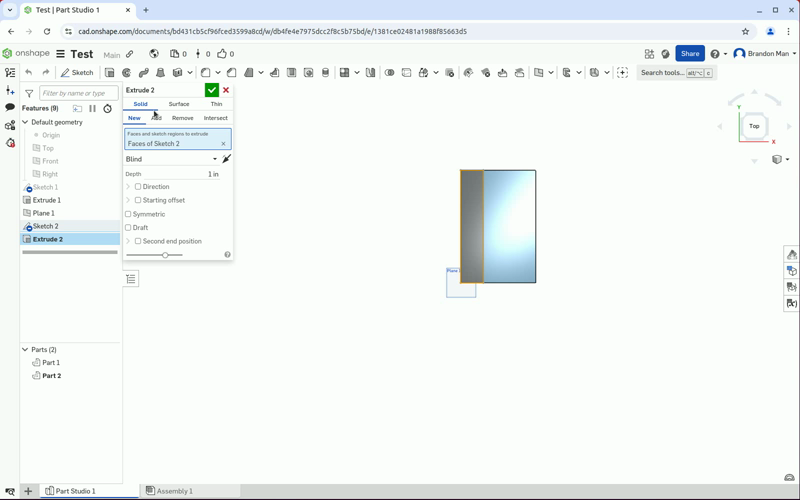
mouse_move(186, 120)
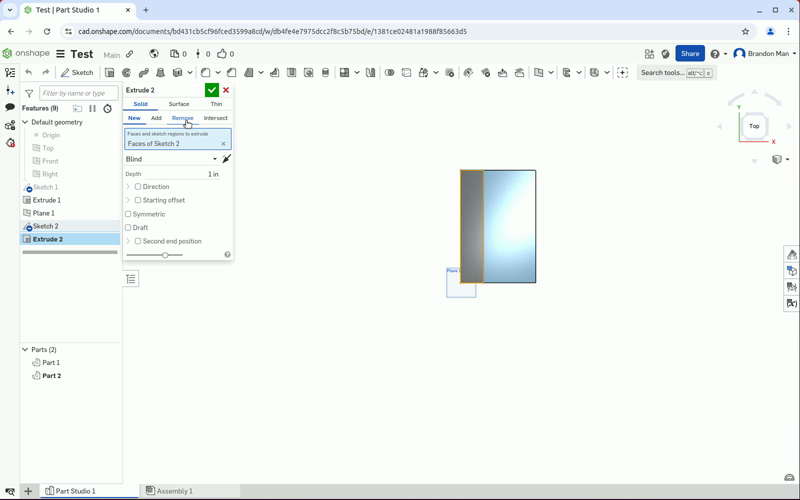
click(186, 120)
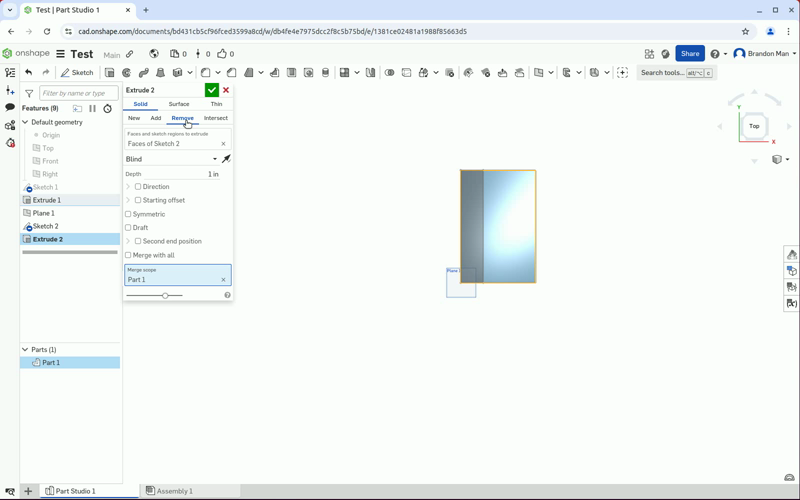
key(tab, 4)
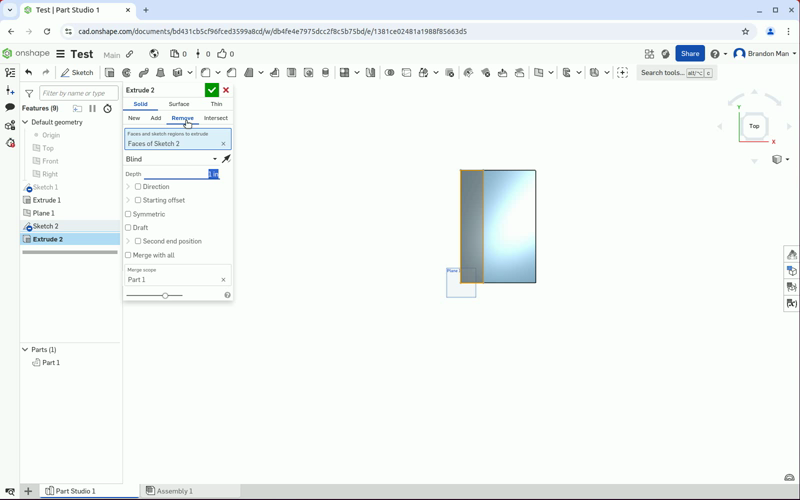
text(4.574)
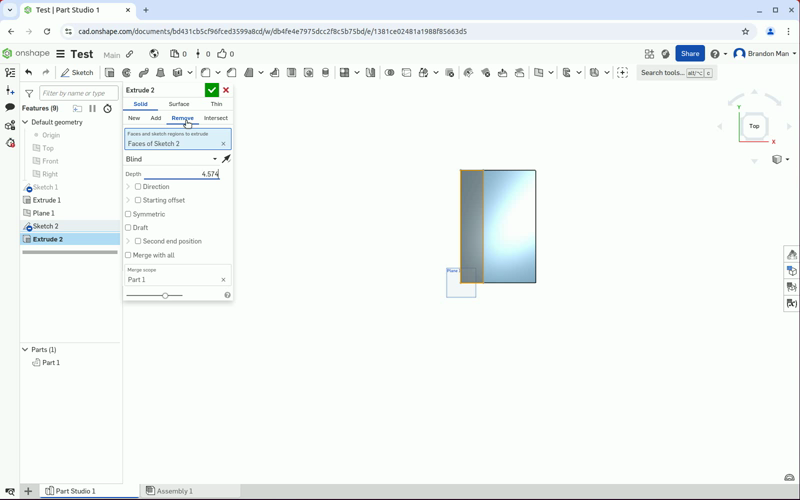
key(tab, 6)
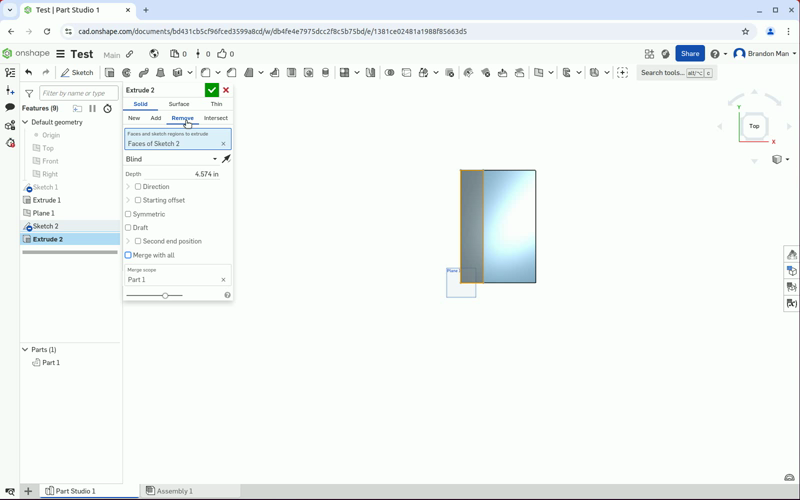
key(space)
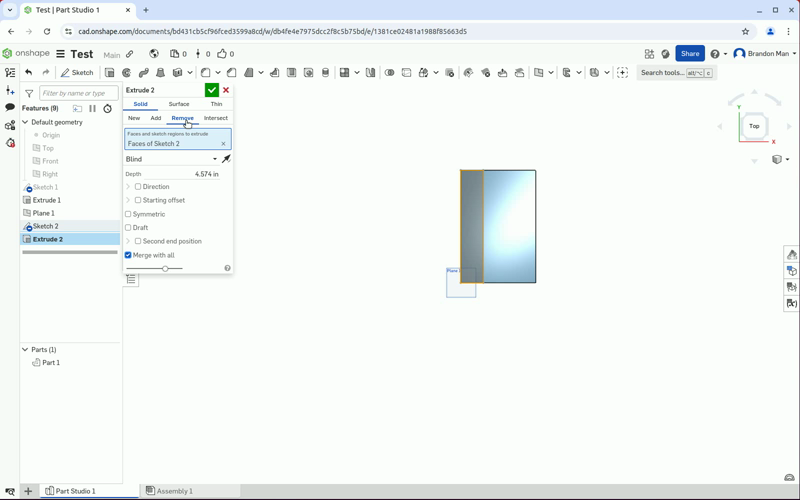
key(enter)
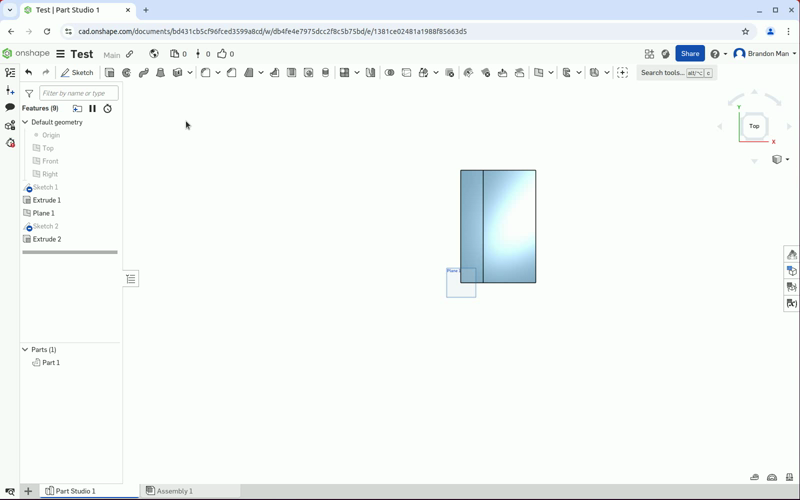
key(shift+h)
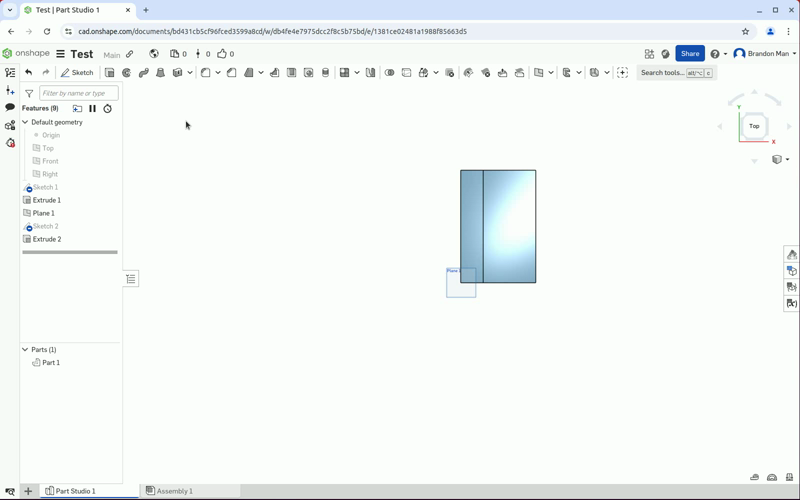
key(shift+h)
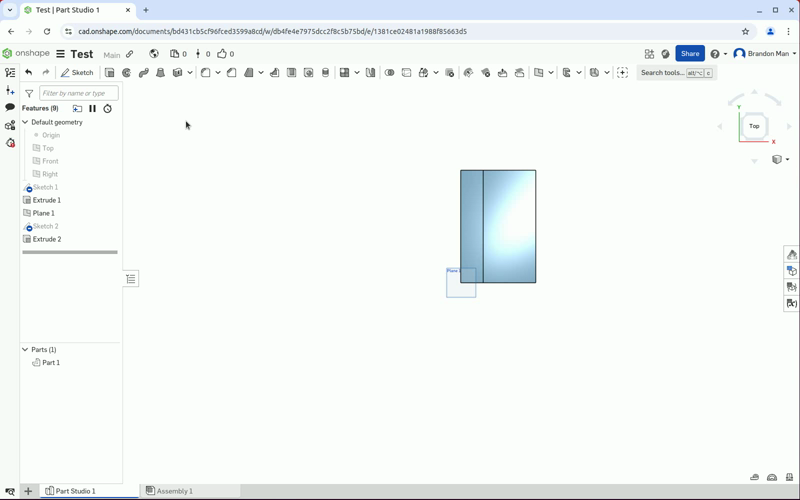
mouse_move(73, 189)
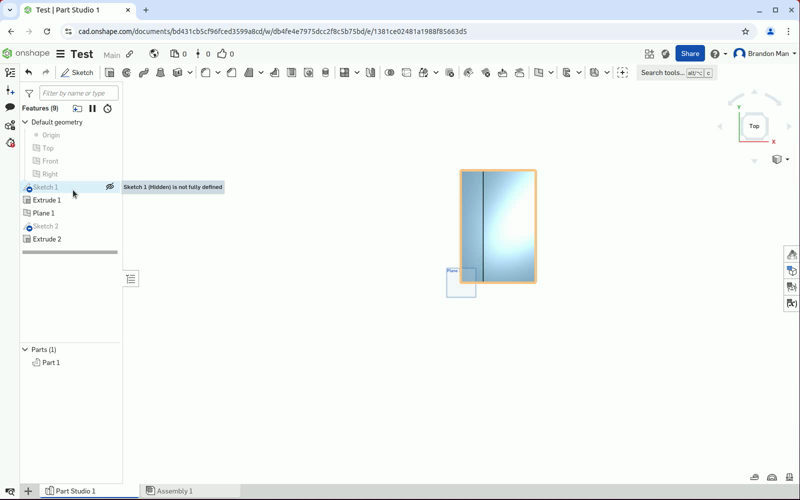
click(73, 189)
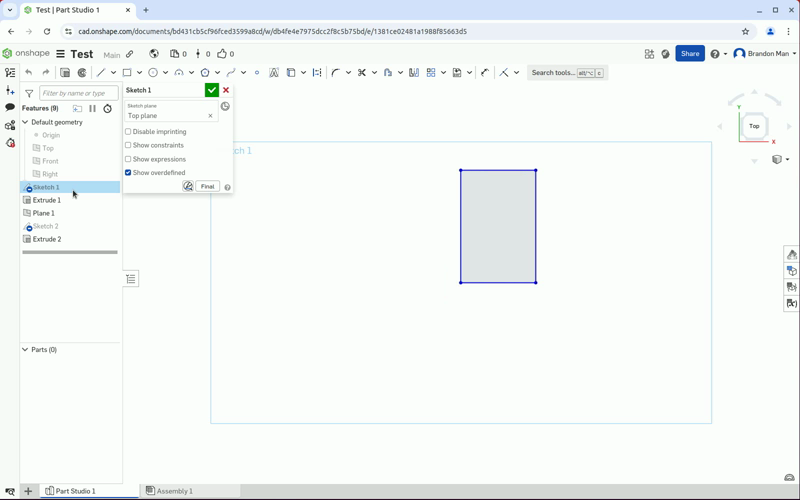
mouse_move(229, 92)
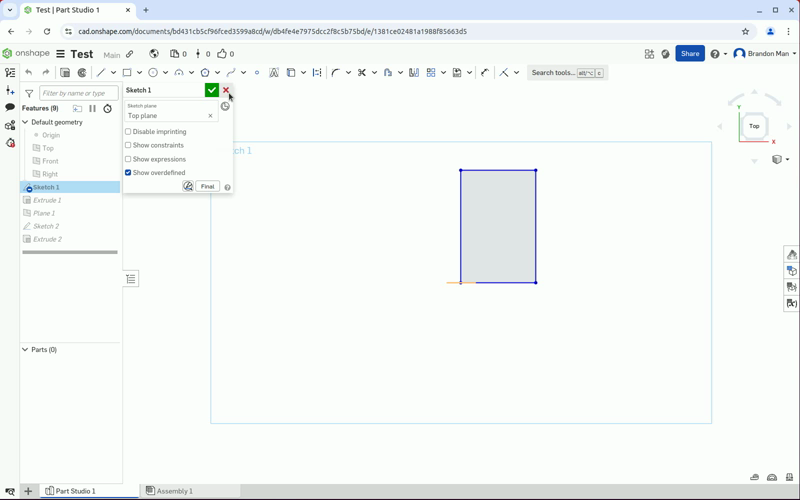
click(229, 92)
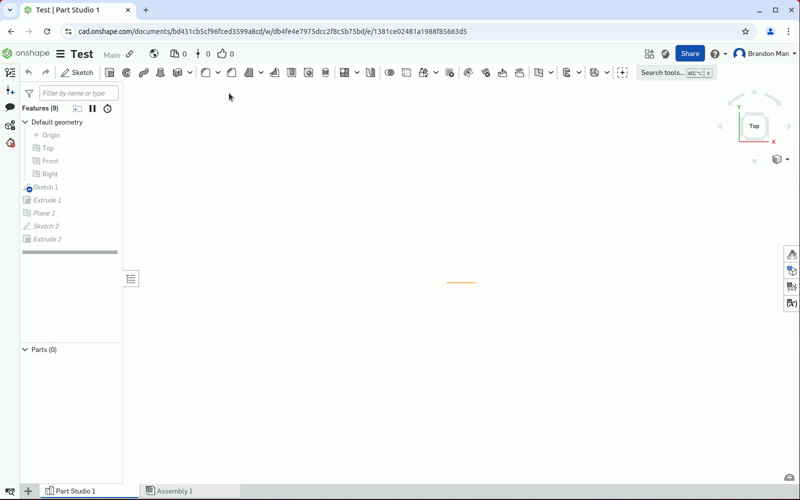
key(shift+s)
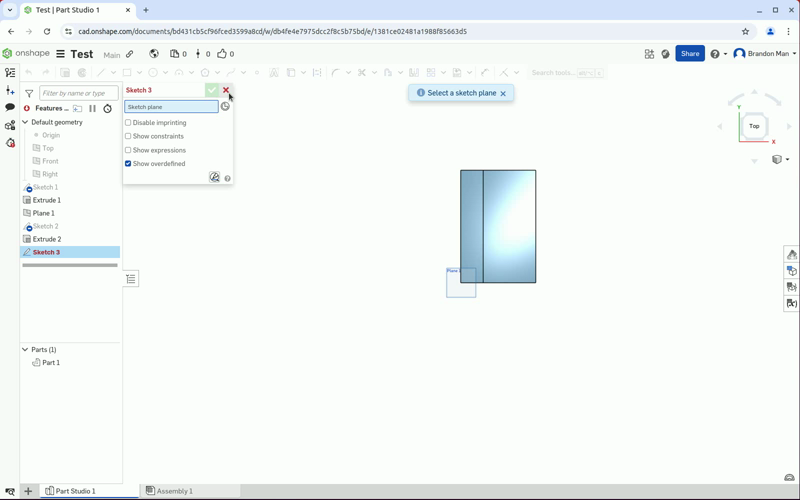
mouse_move(73, 215)
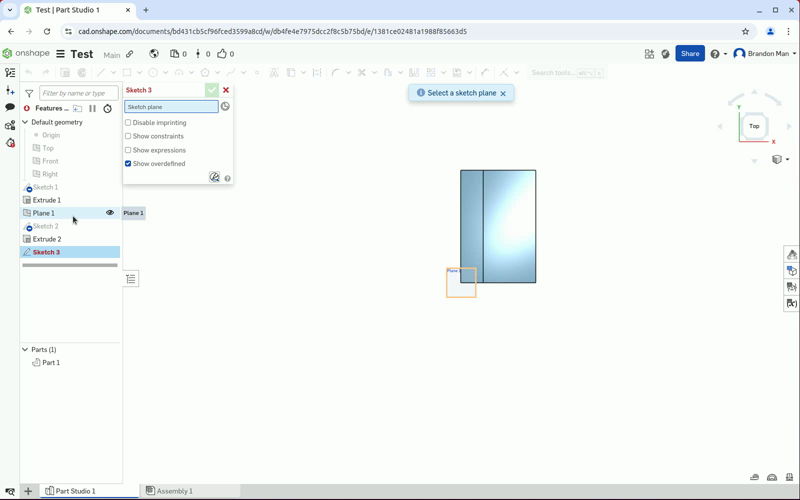
click(73, 215)
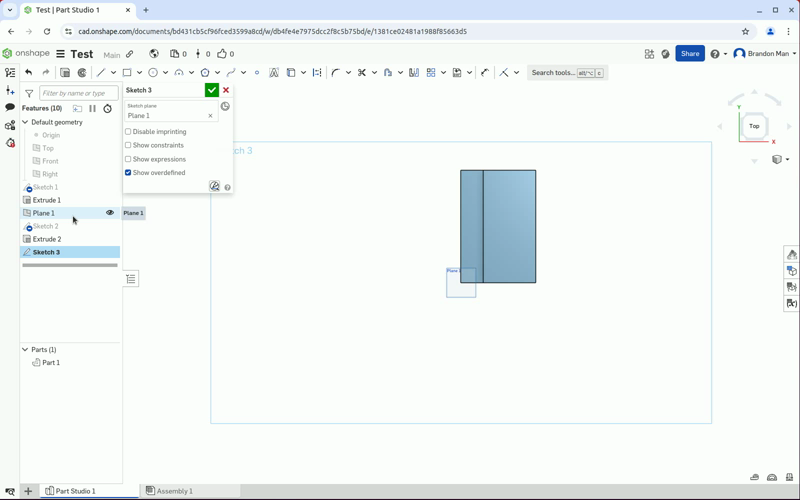
mouse_move(73, 352)
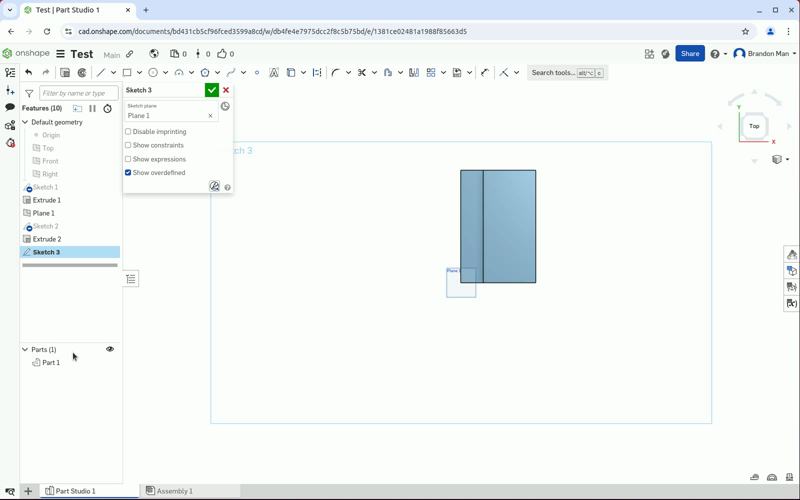
key(y)
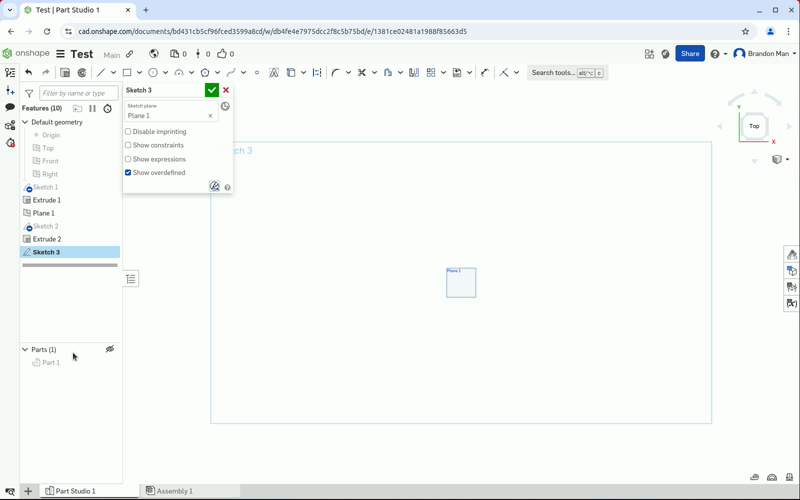
key(c)
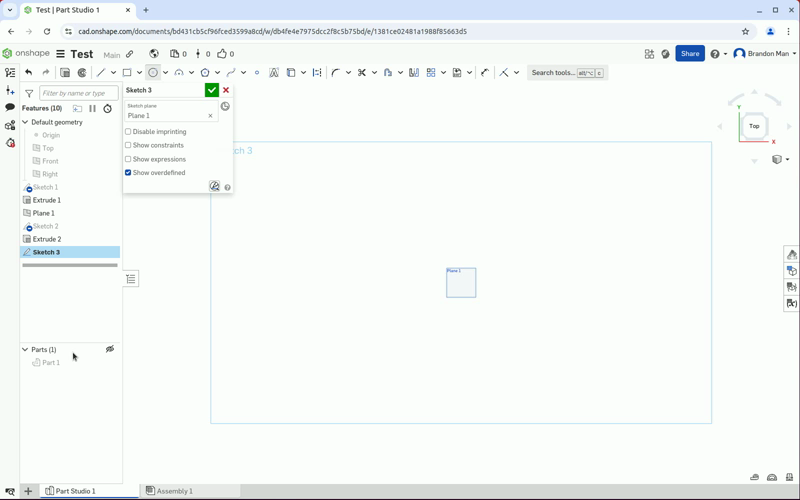
key_down(shift)
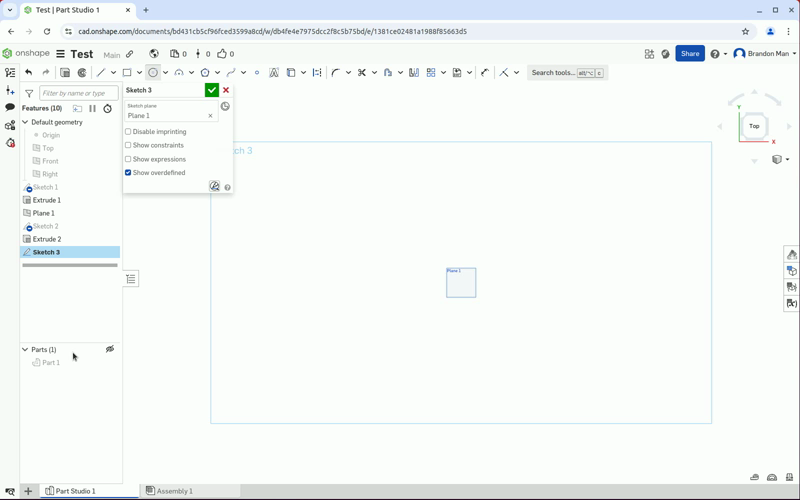
mouse_move(510, 226)
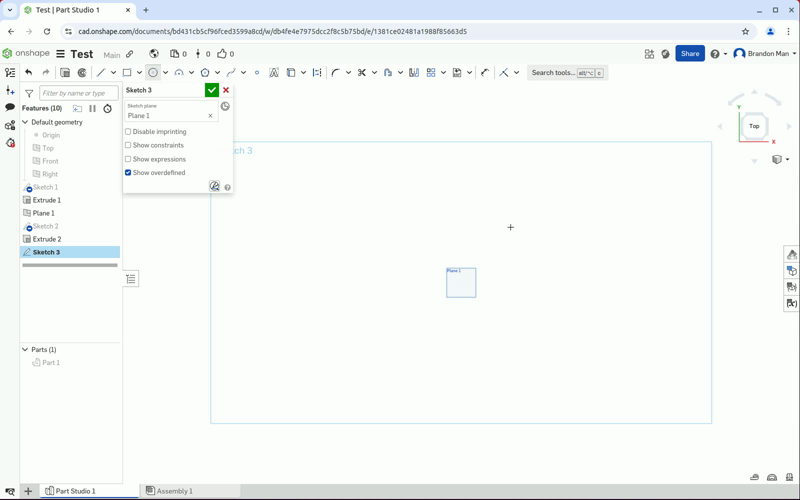
click(510, 226)
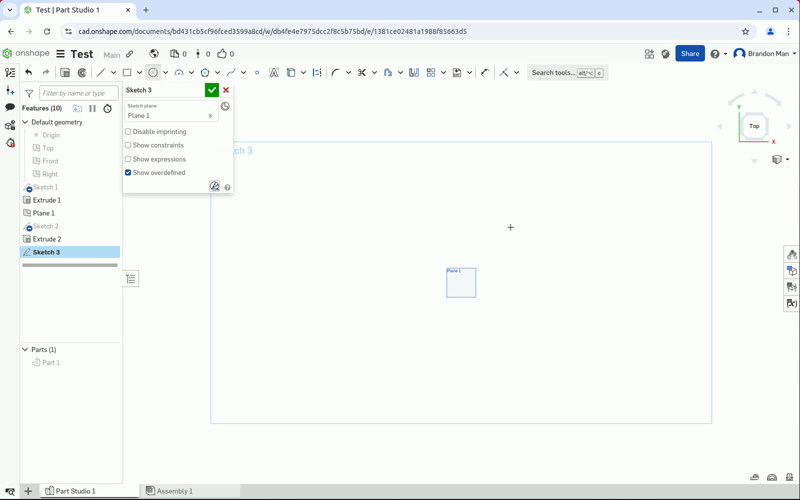
key_up(shift)
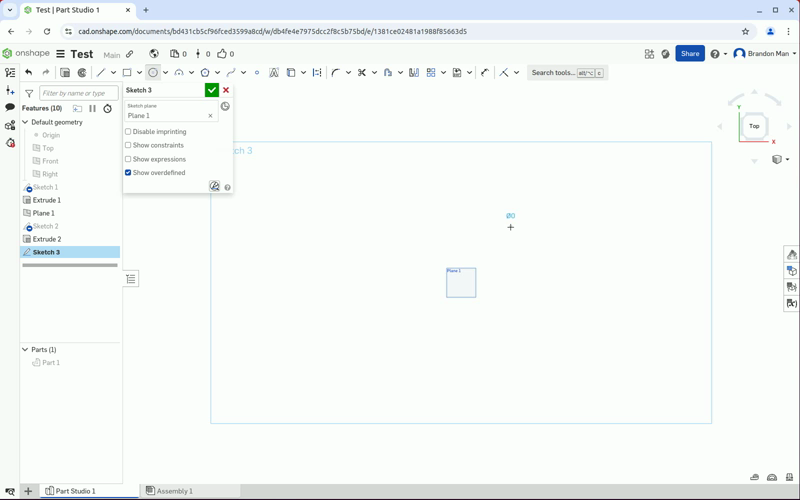
mouse_move(526, 226)
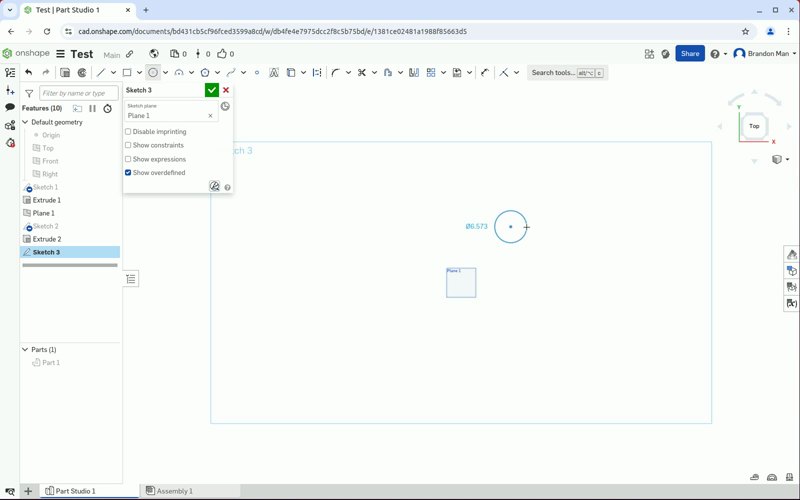
click(526, 226)
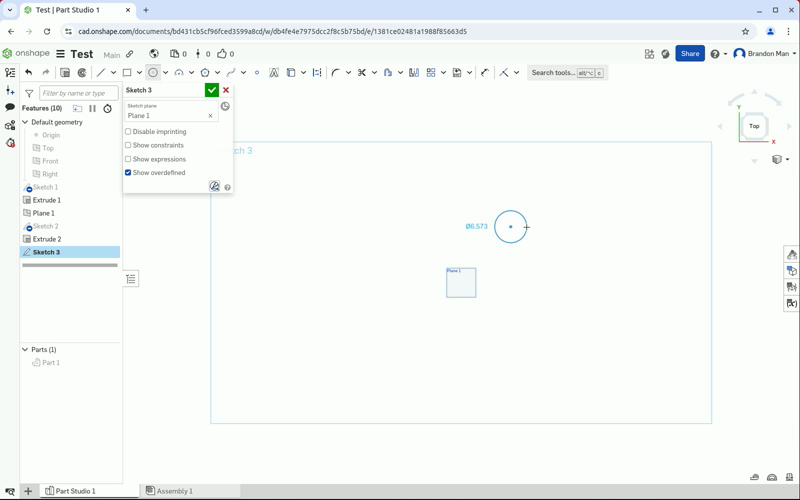
key(esc)
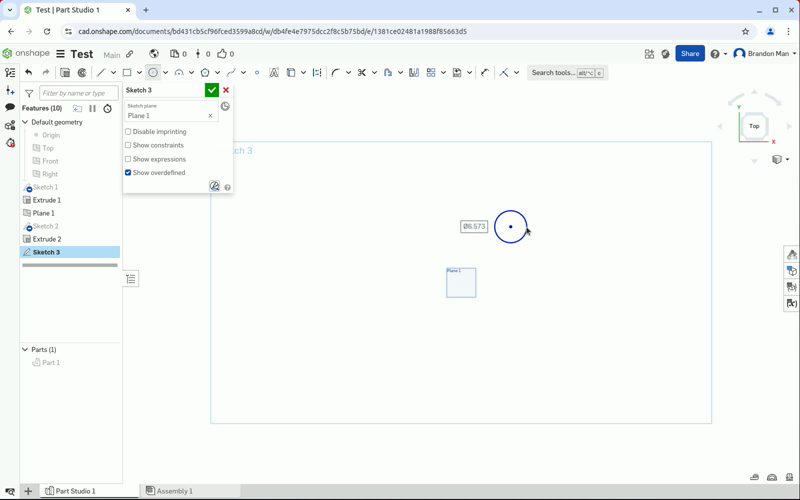
mouse_move(508, 223)
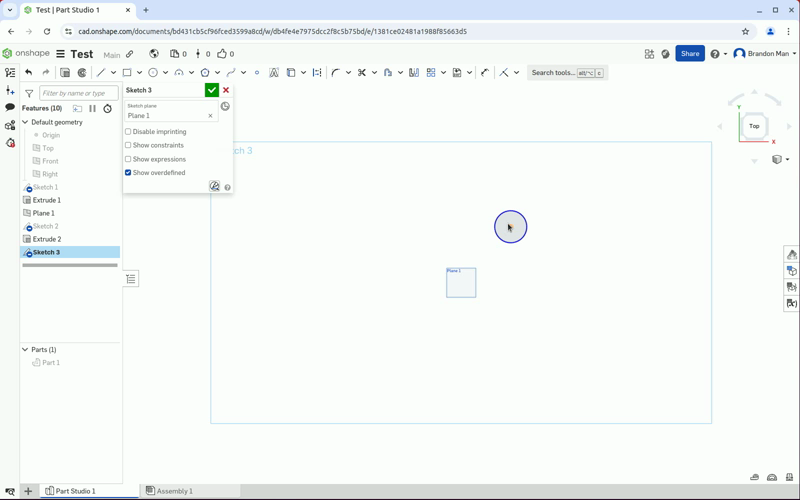
scroll(6)
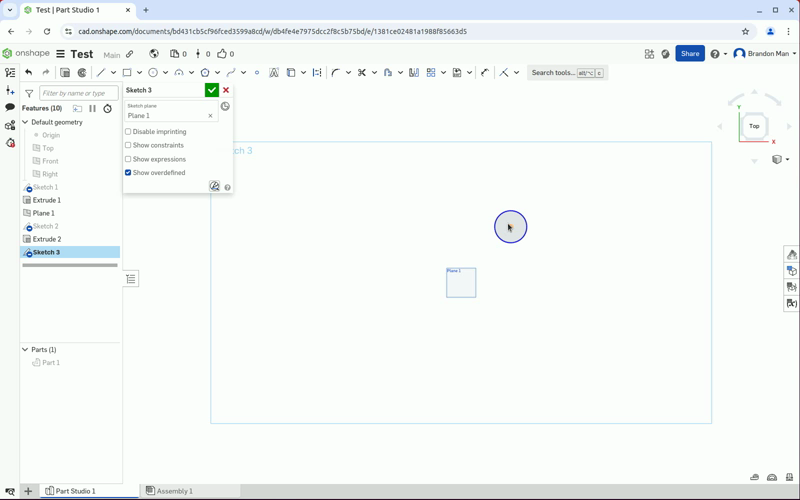
scroll(6)
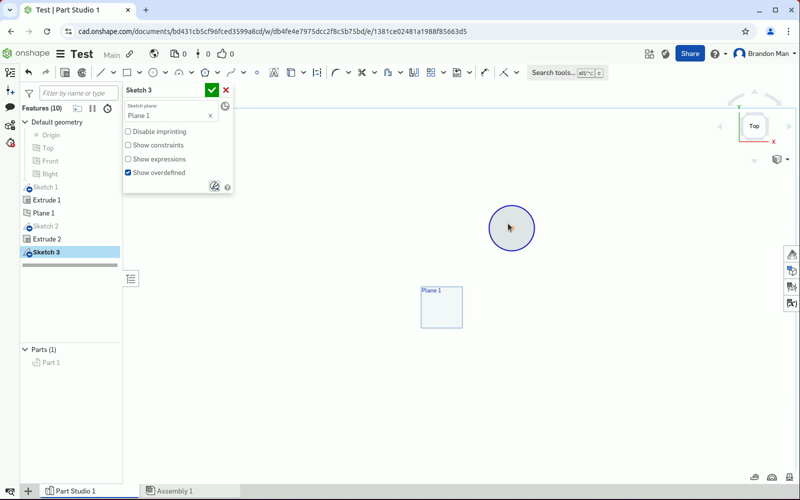
scroll(6)
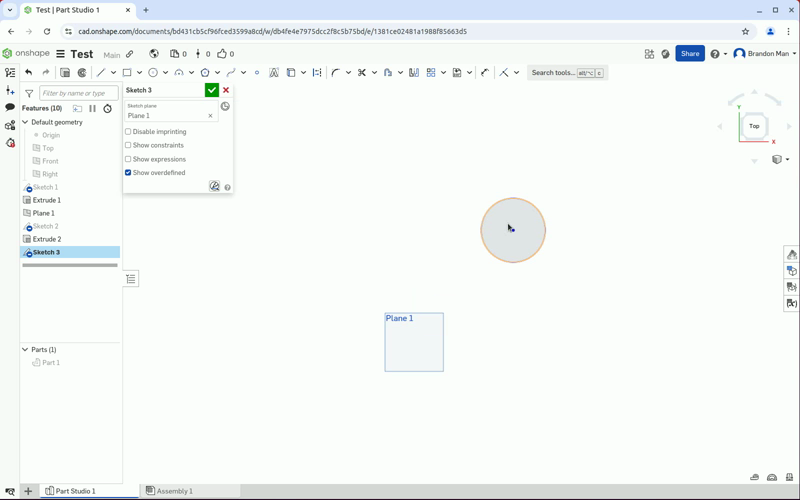
scroll(6)
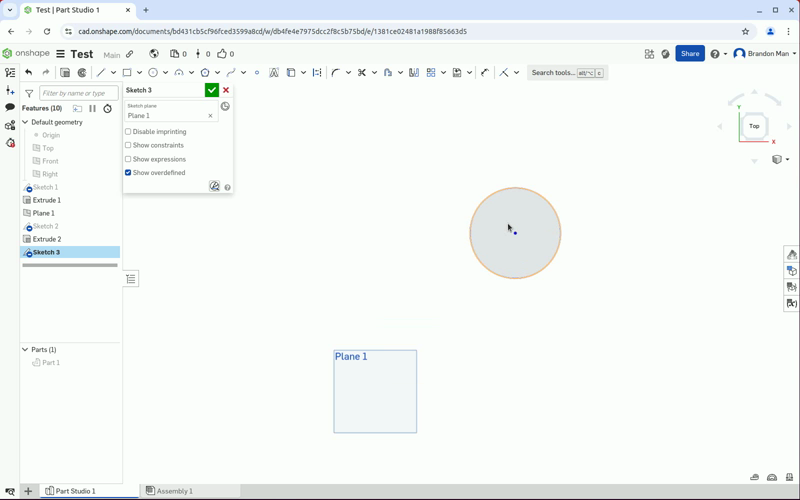
scroll(6)
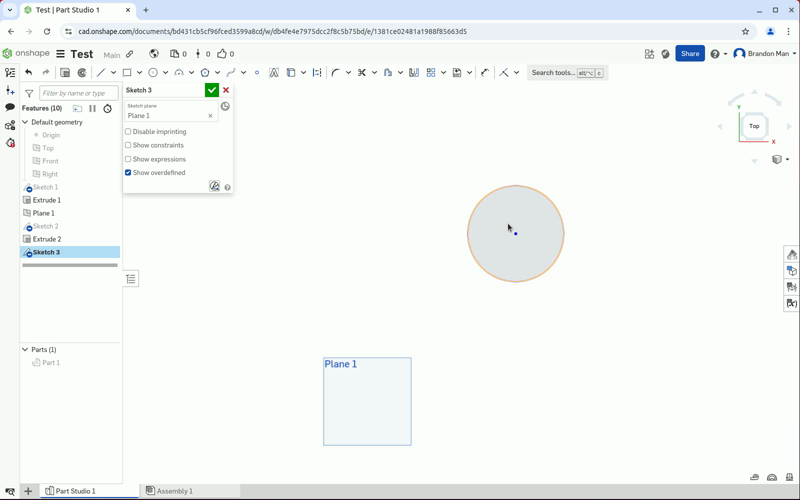
scroll(6)
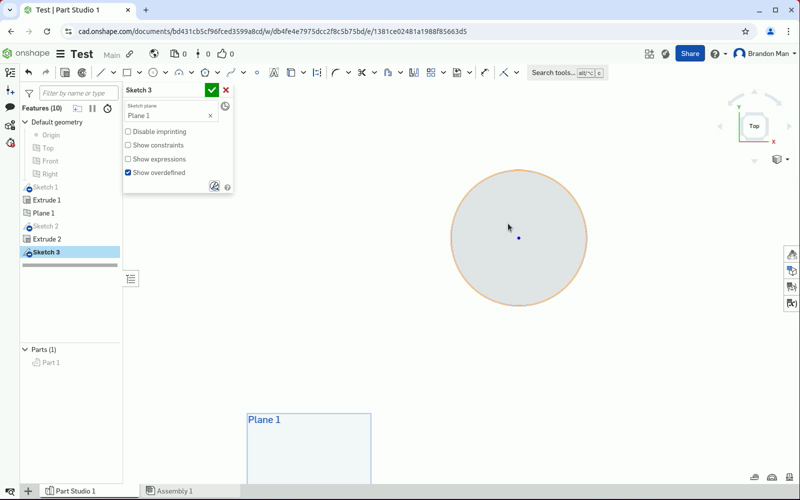
scroll(6)
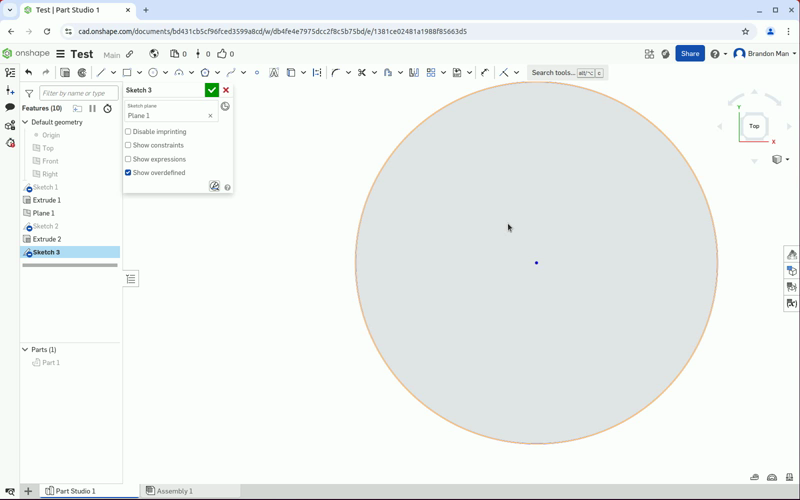
click(508, 223)
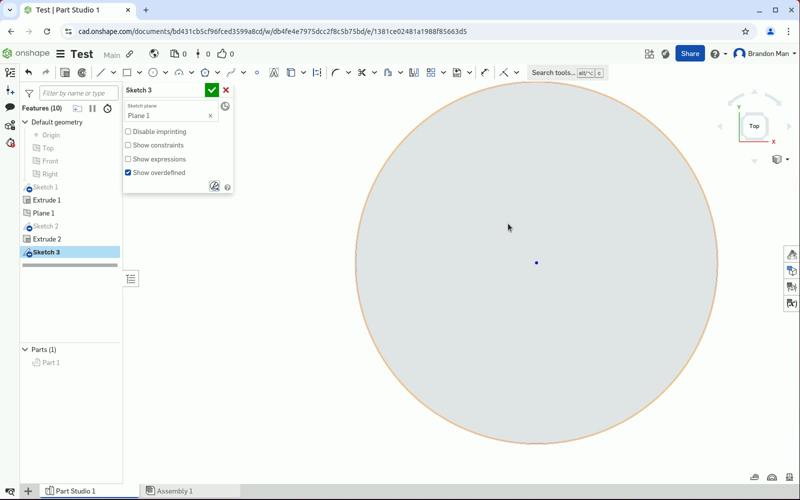
scroll(-6)
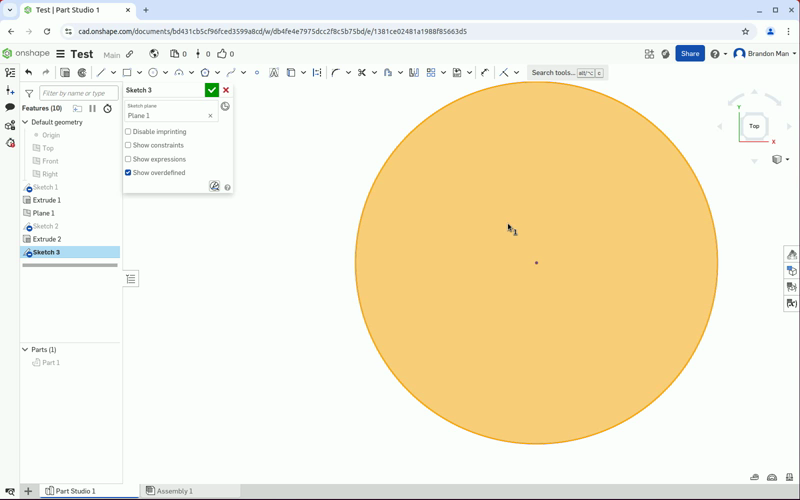
scroll(-6)
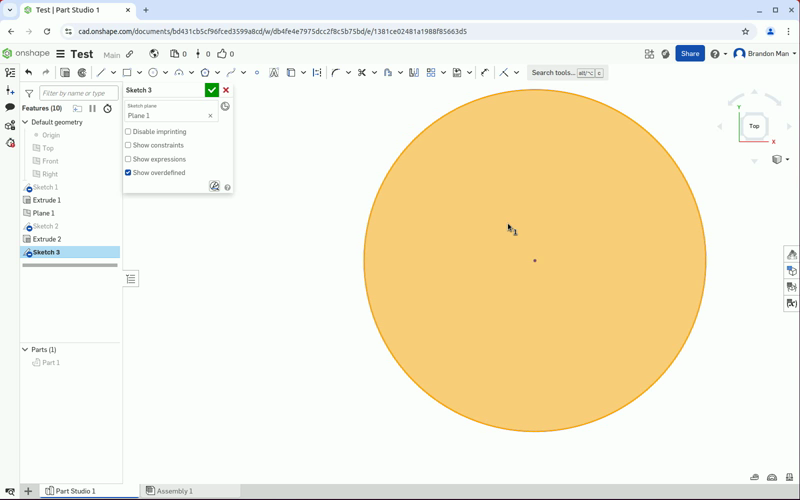
scroll(-6)
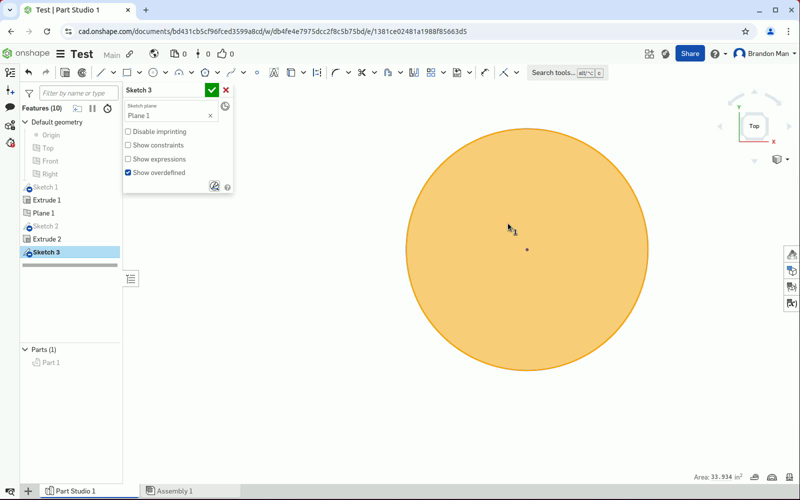
scroll(-6)
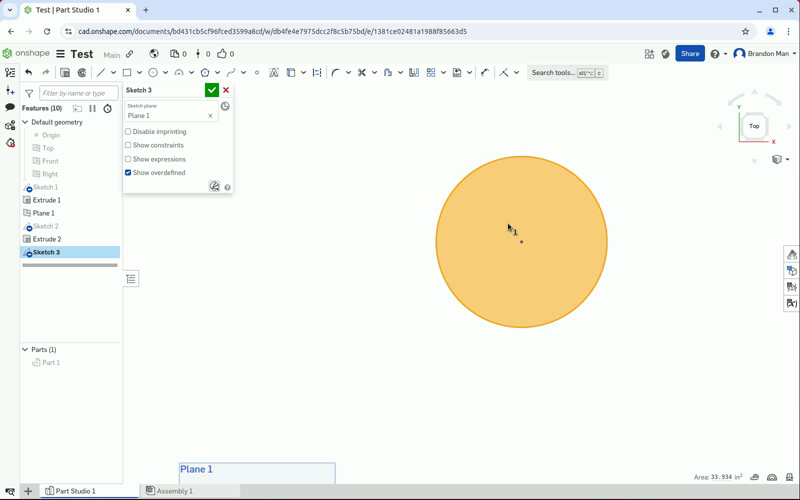
scroll(-6)
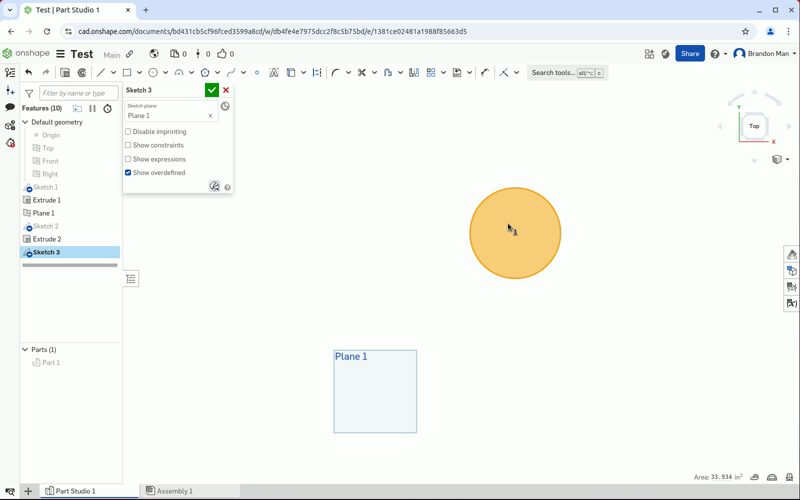
scroll(-6)
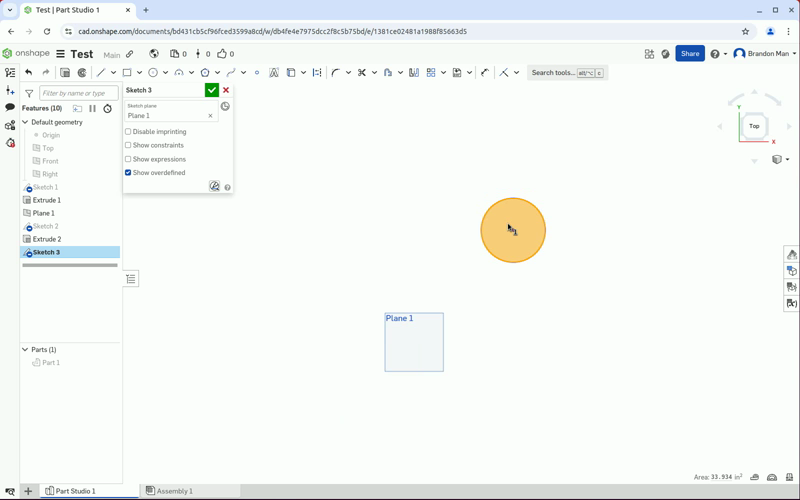
scroll(-6)
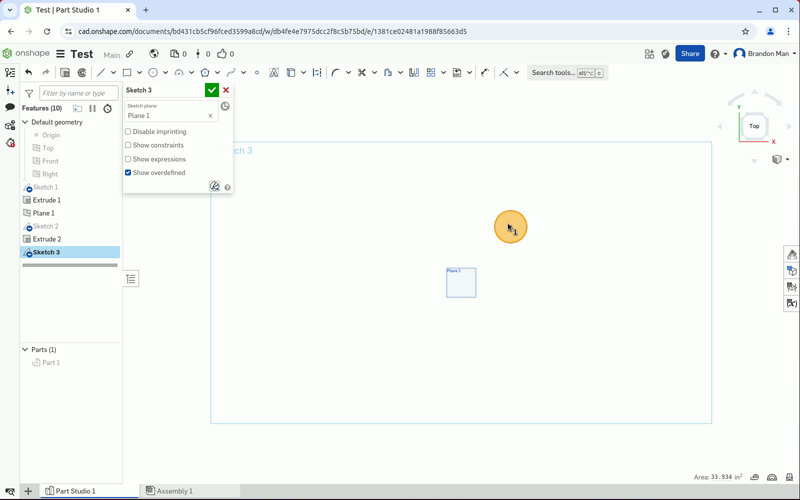
mouse_move(73, 352)
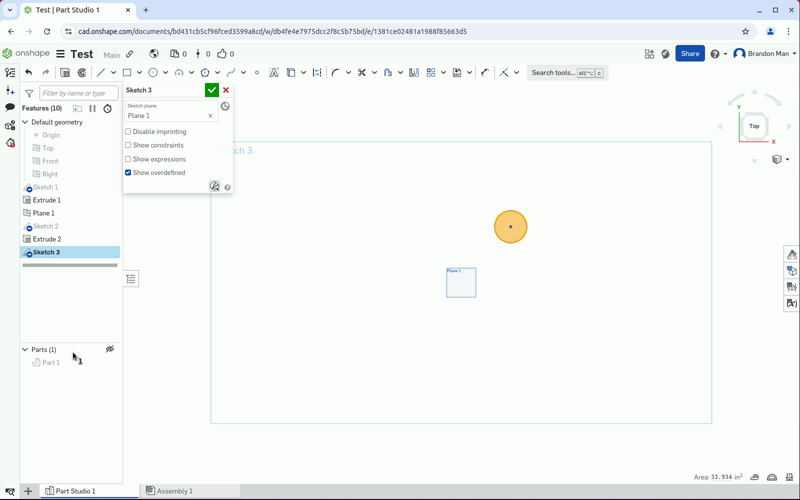
key(shift+y)
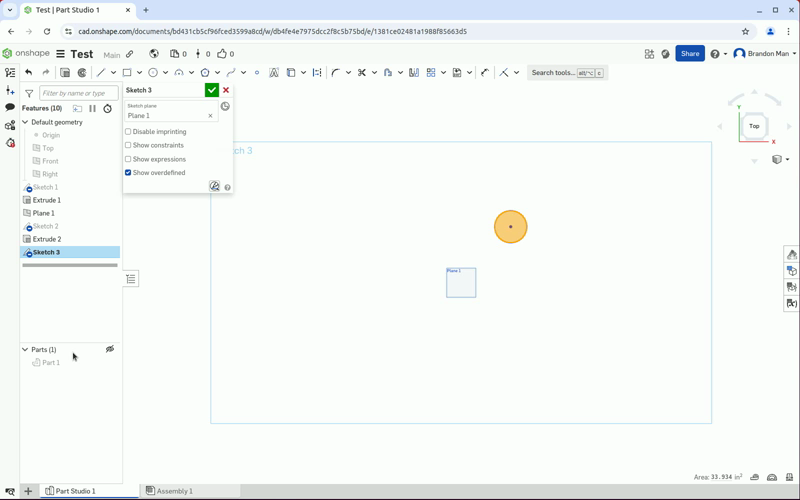
key(shift+e)
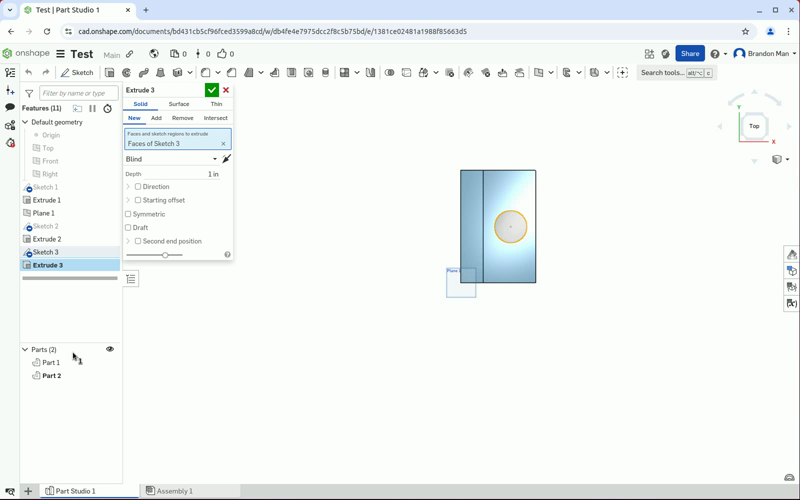
mouse_move(143, 106)
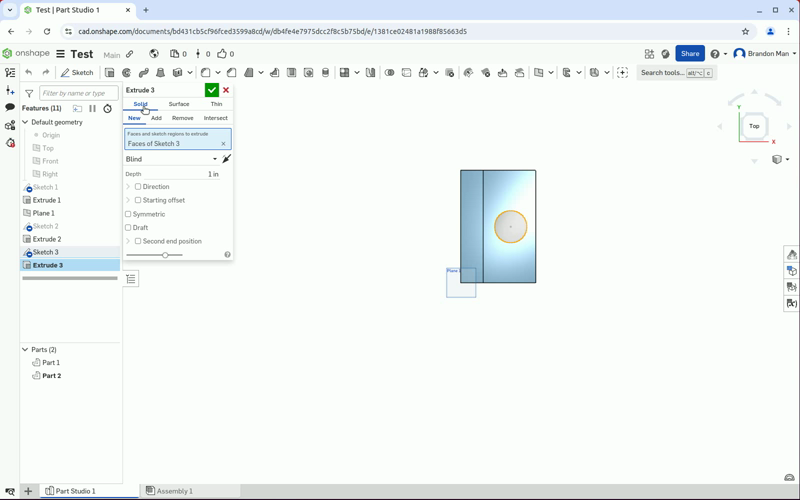
click(143, 106)
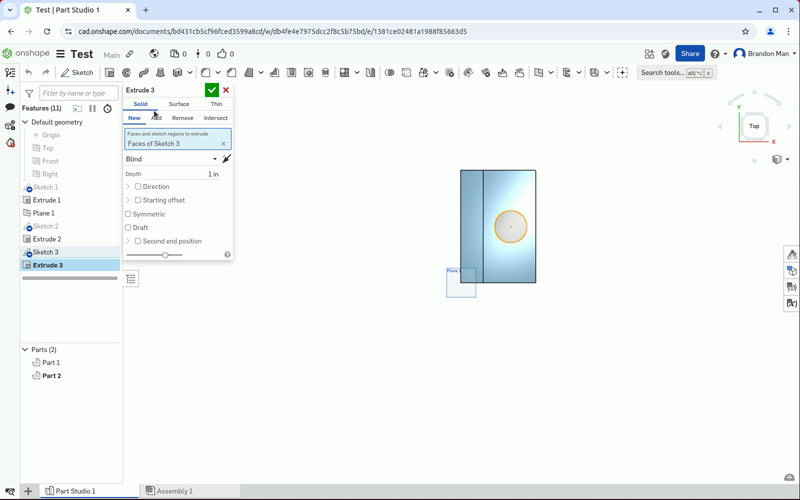
mouse_move(186, 120)
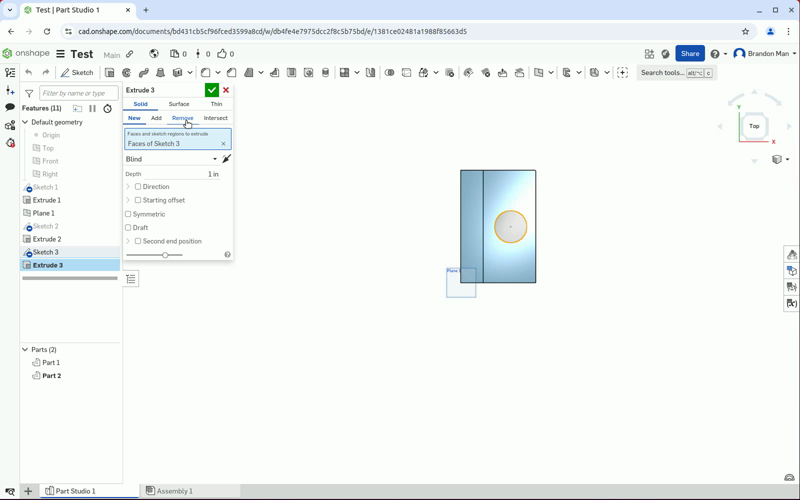
click(186, 120)
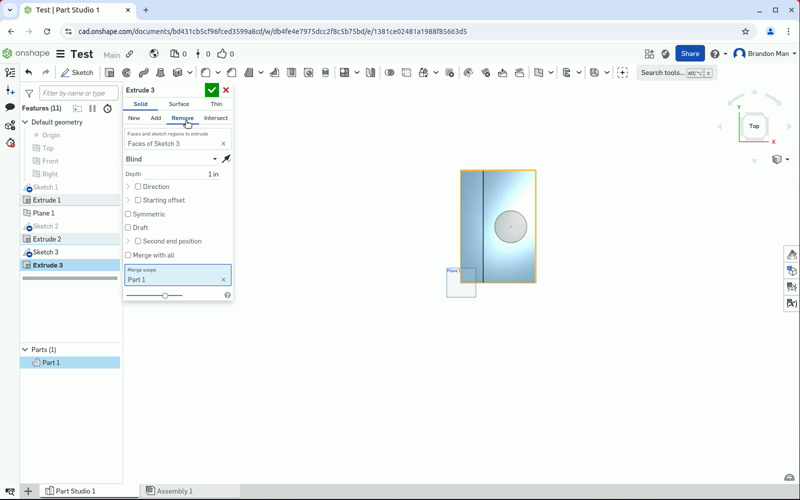
key(tab, 4)
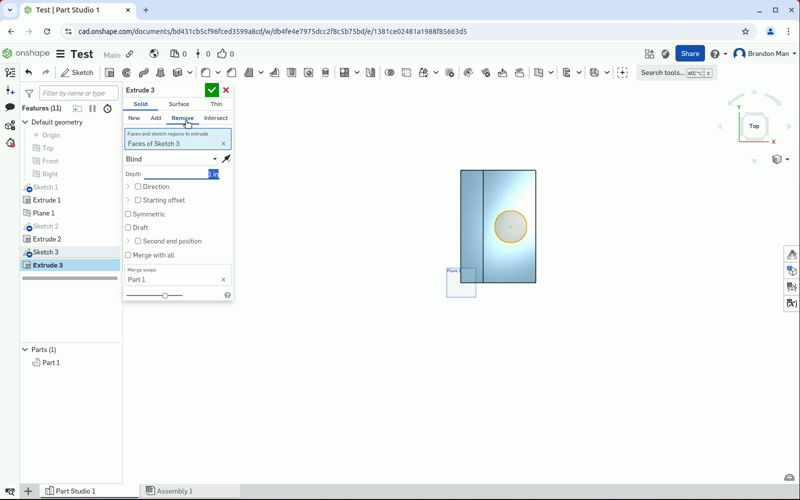
text(30.811)
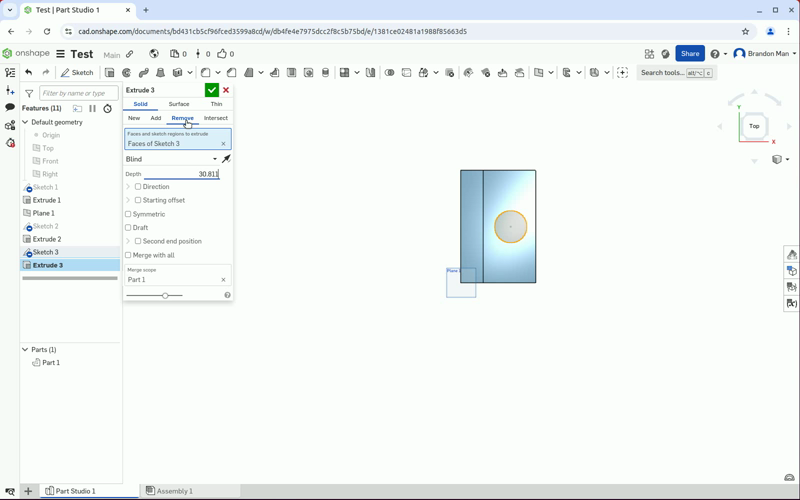
key(tab, 6)
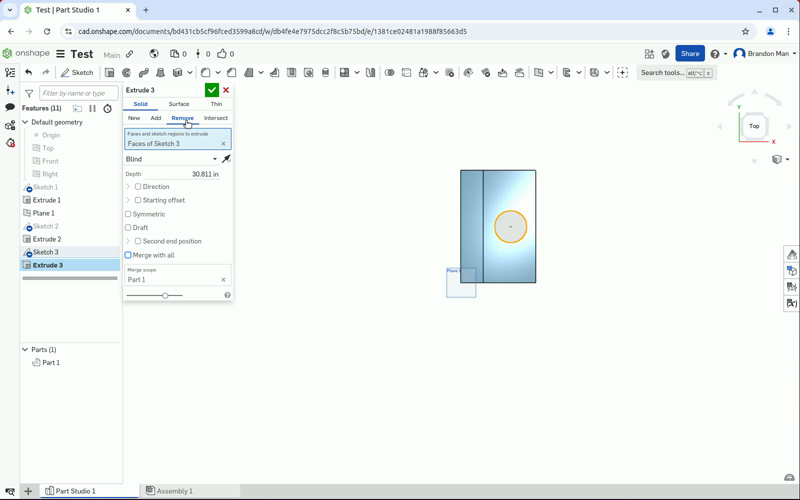
key(space)
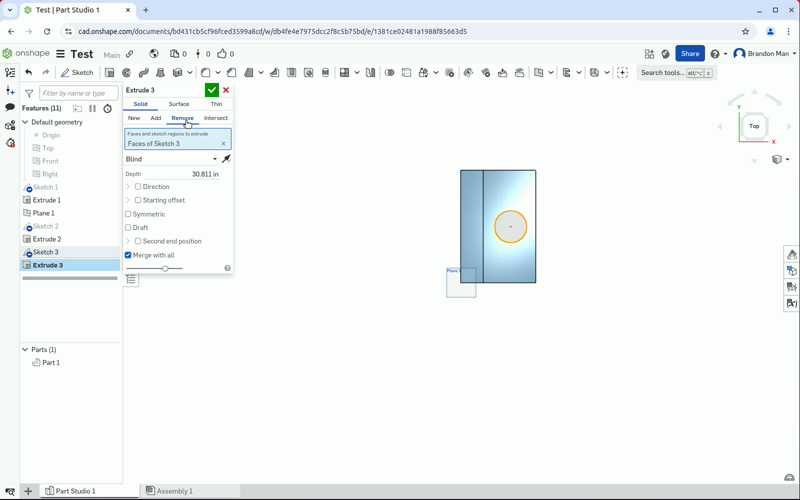
key(enter)
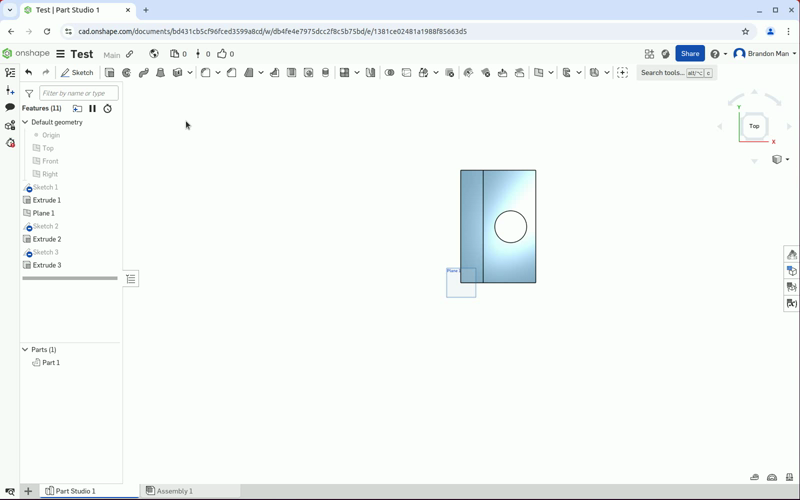
key(shift+h)
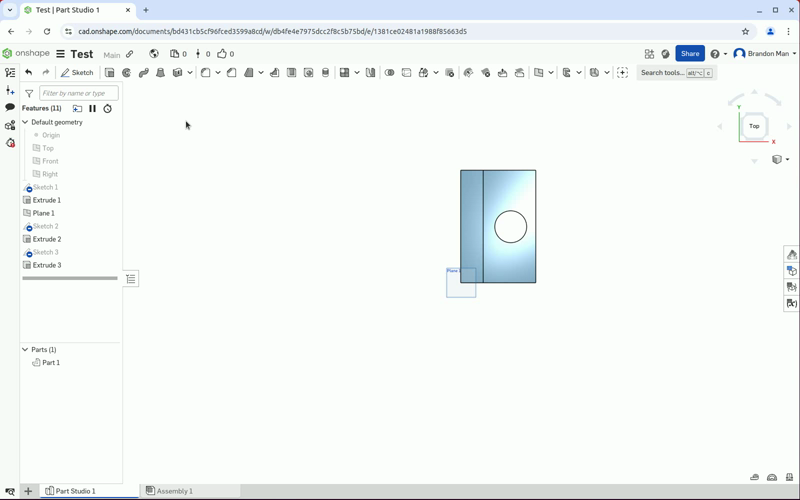
key(shift+h)
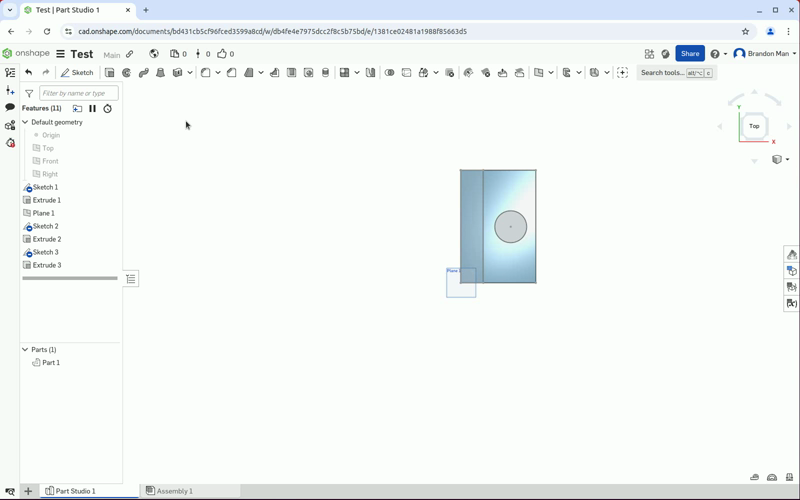
key(shift+7)
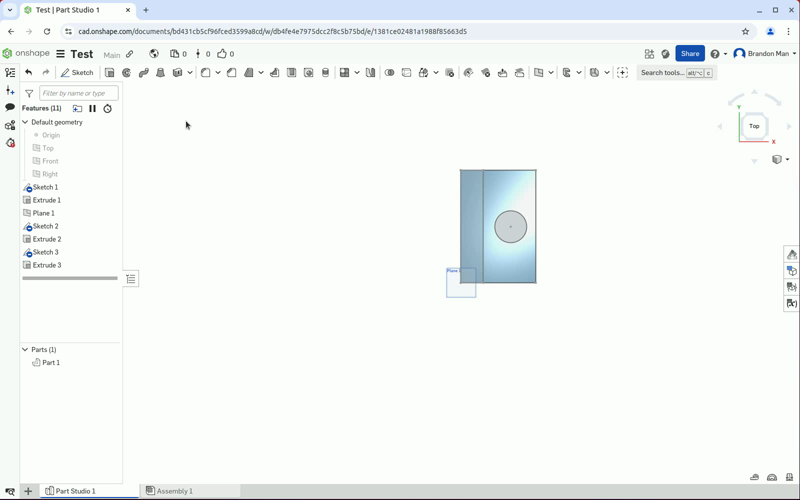
key(up, 3)
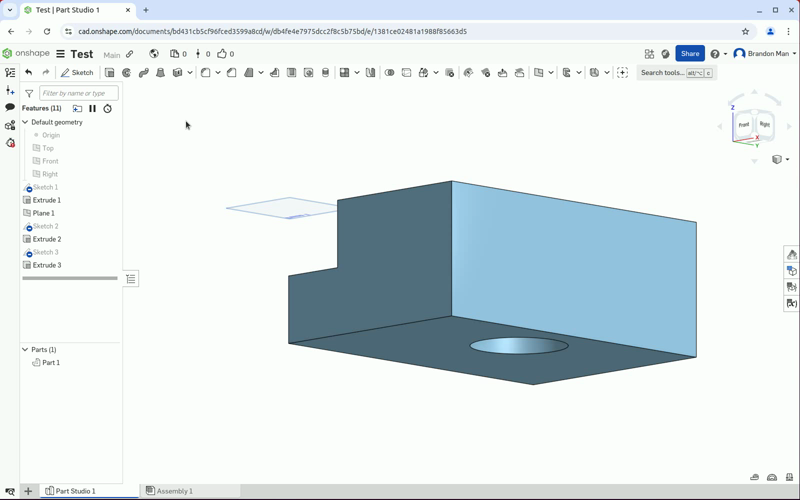
key(left, 3)
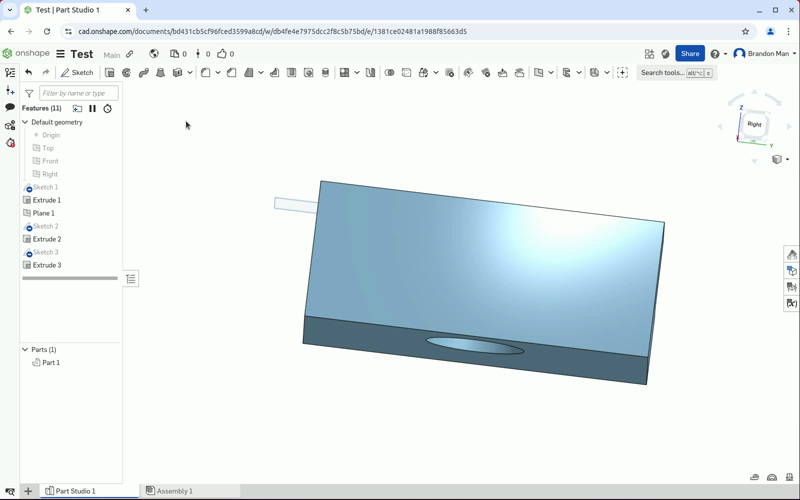
key(right, 3)
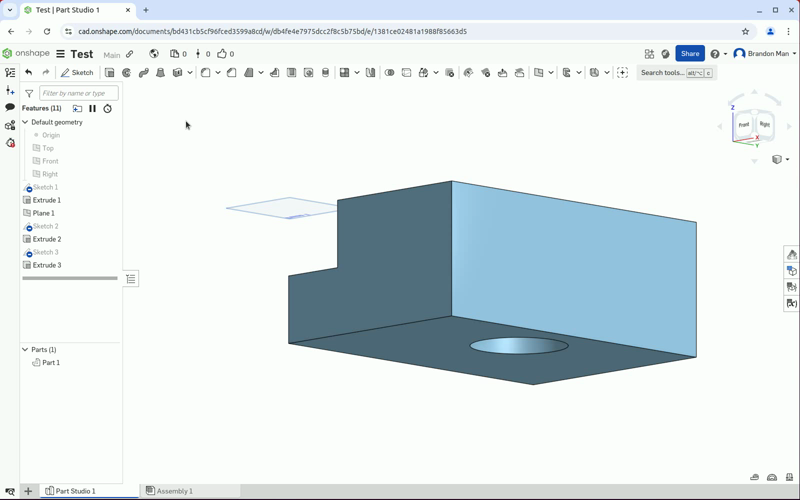
key(down, 3)
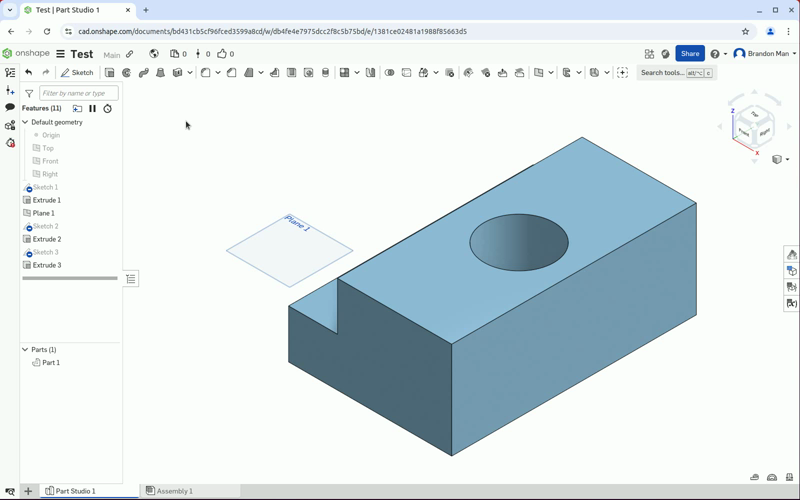
mouse_move(73, 189)
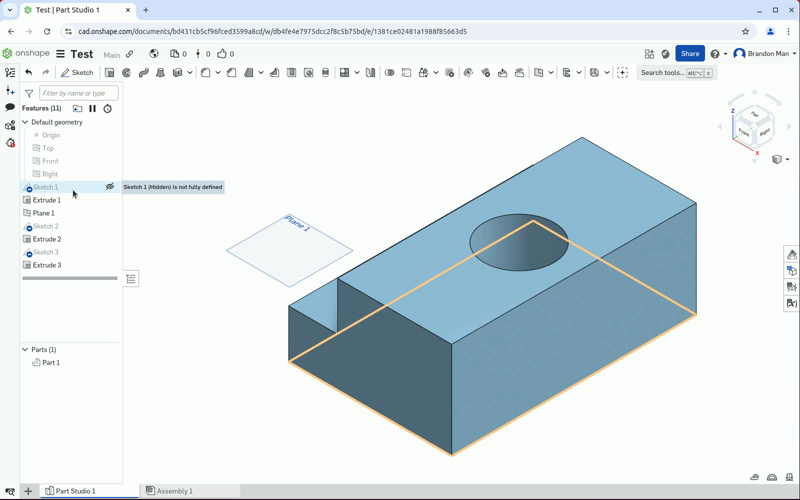
click(73, 189)